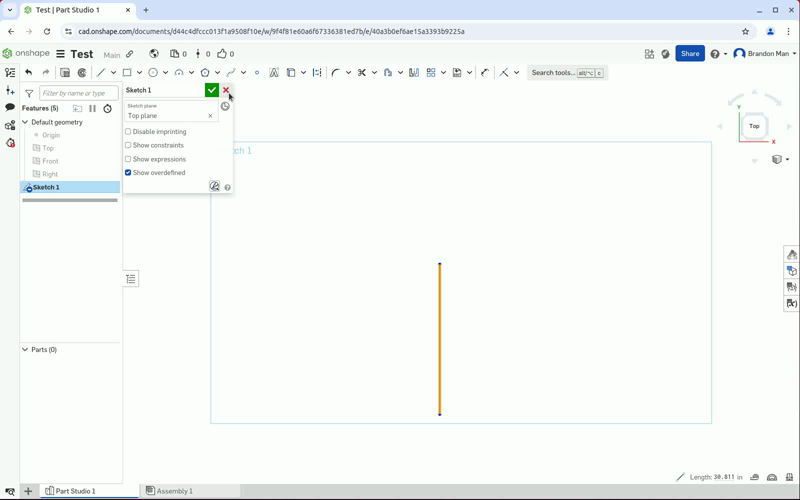
key(shift+h)
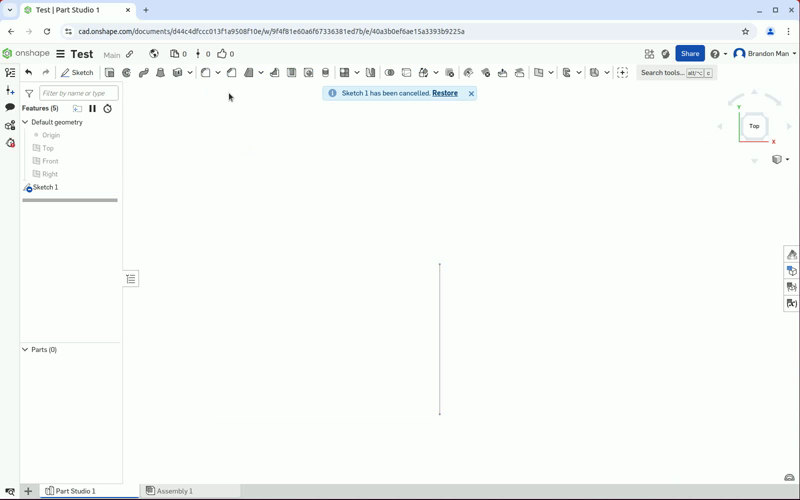
key(shift+s)
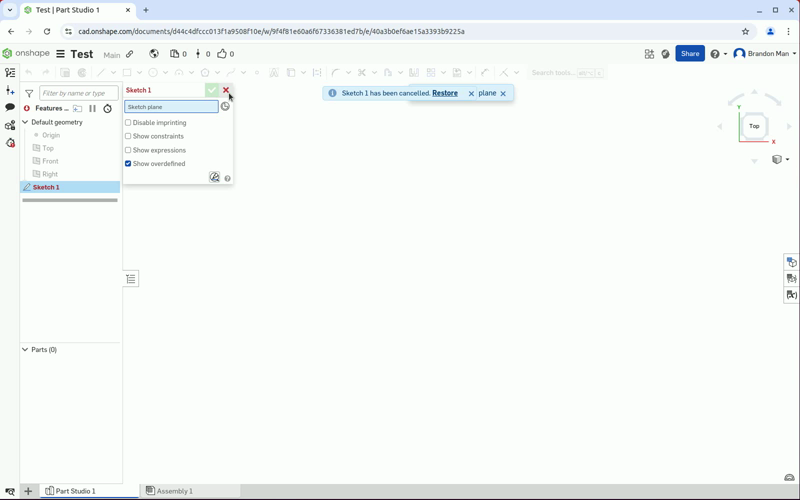
mouse_move(73, 150)
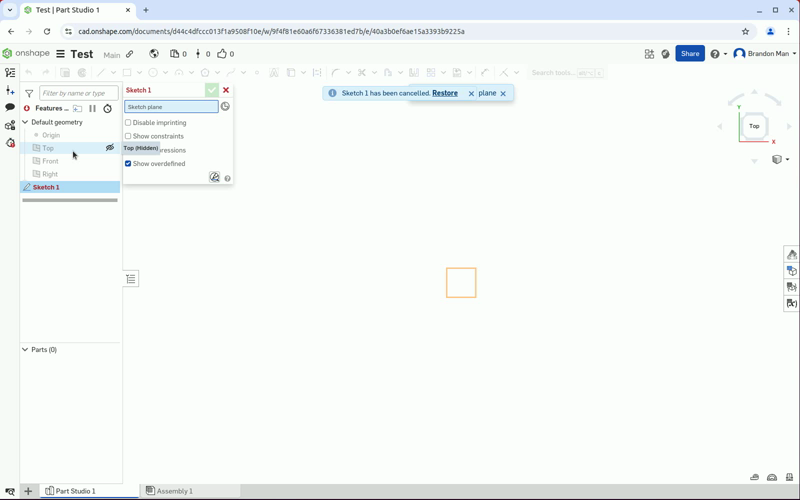
click(73, 150)
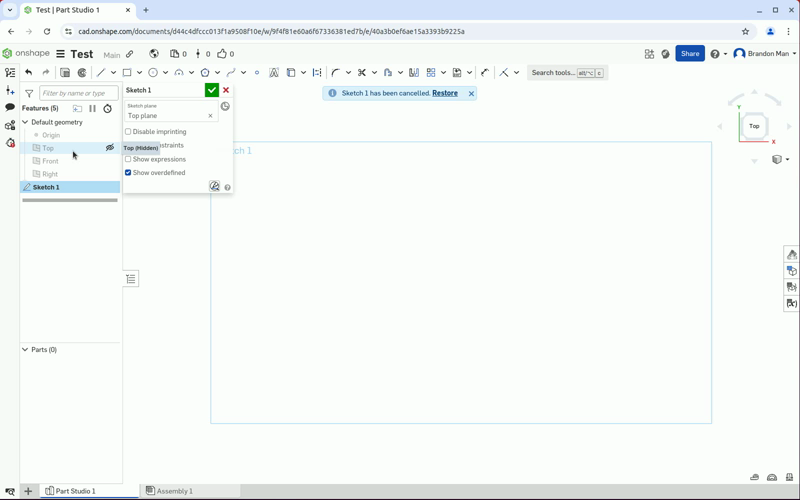
mouse_move(73, 352)
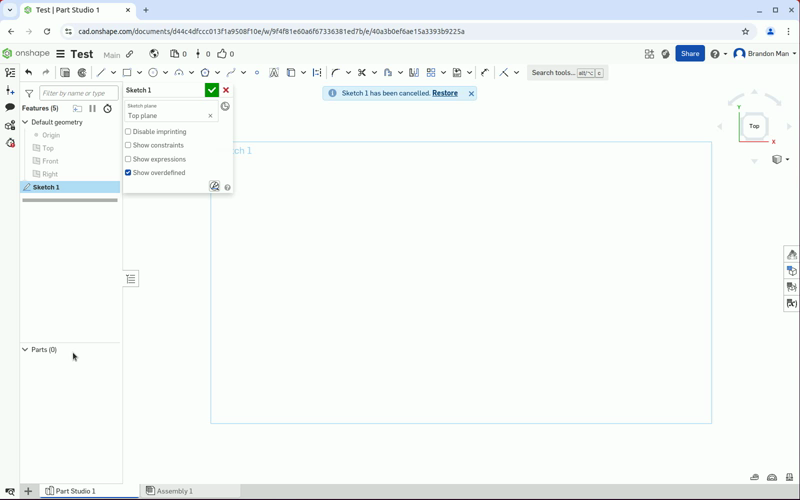
key(y)
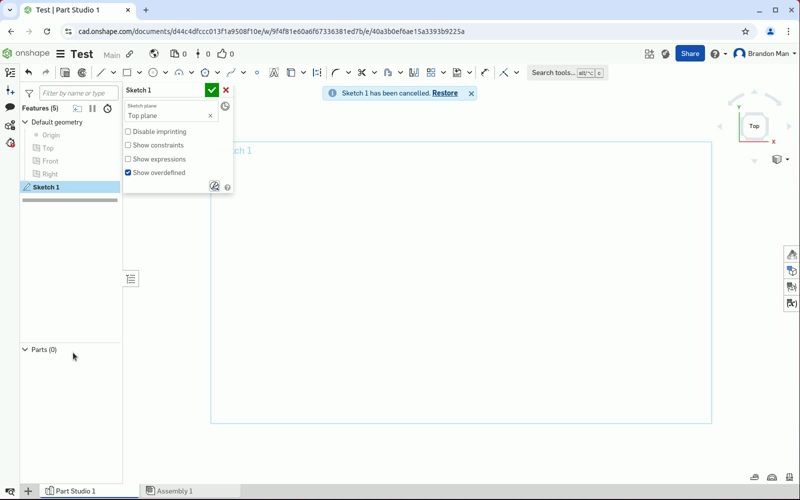
key(c)
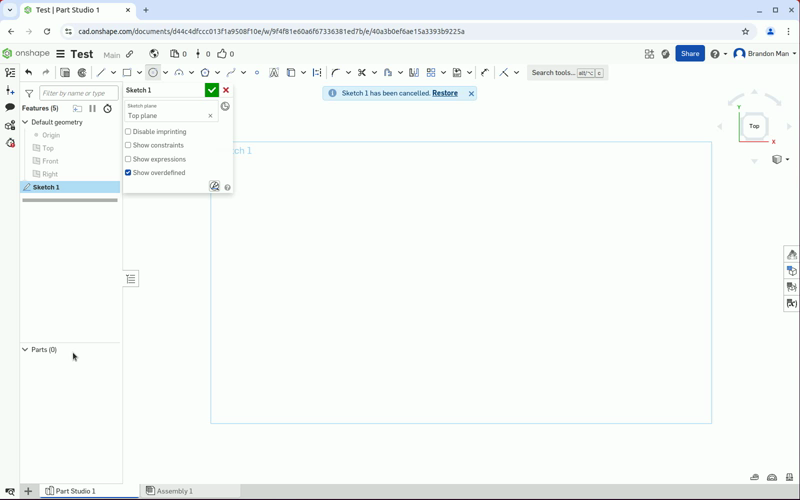
key_down(shift)
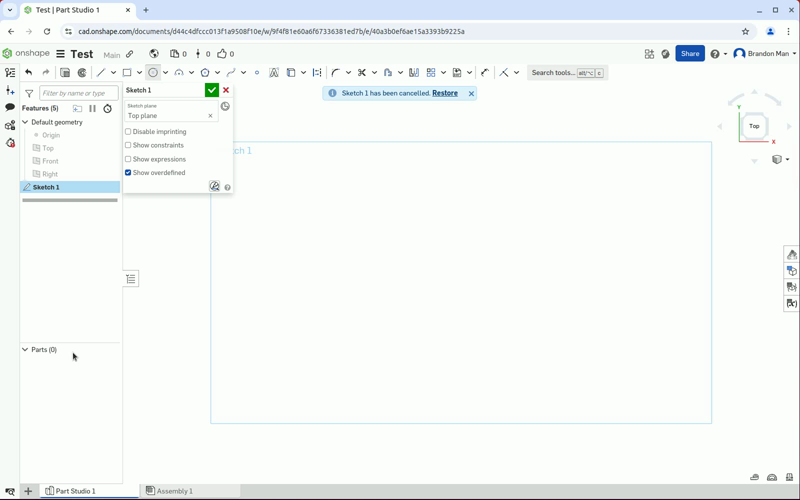
mouse_move(461, 282)
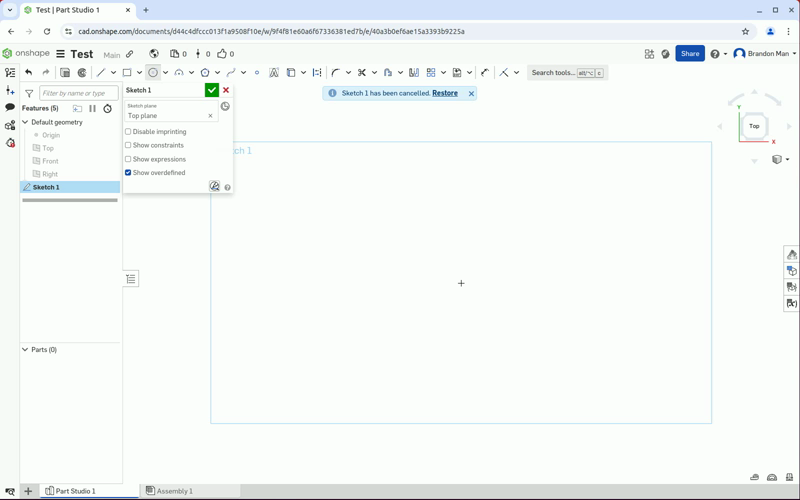
click(461, 282)
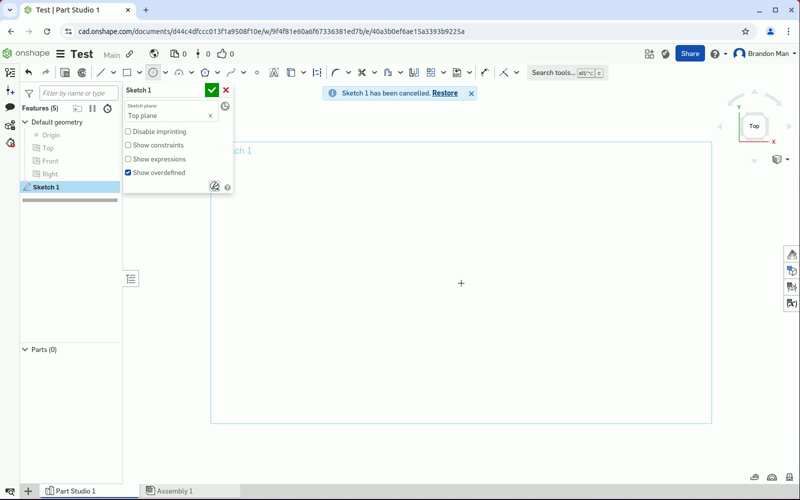
key_up(shift)
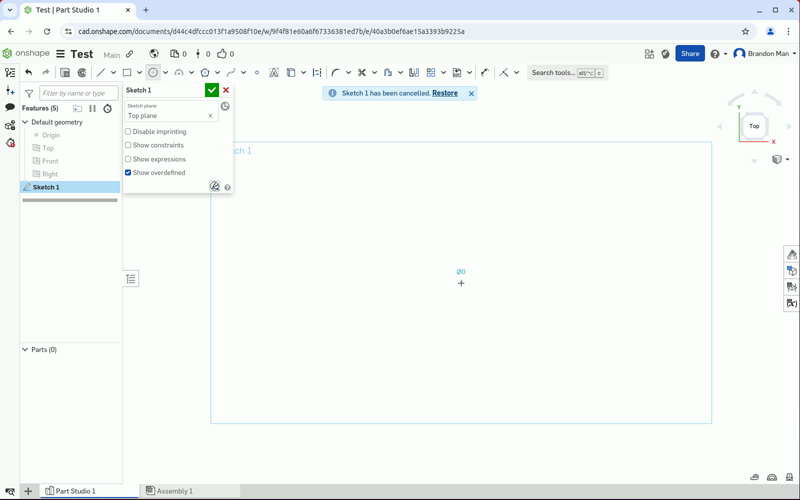
mouse_move(504, 282)
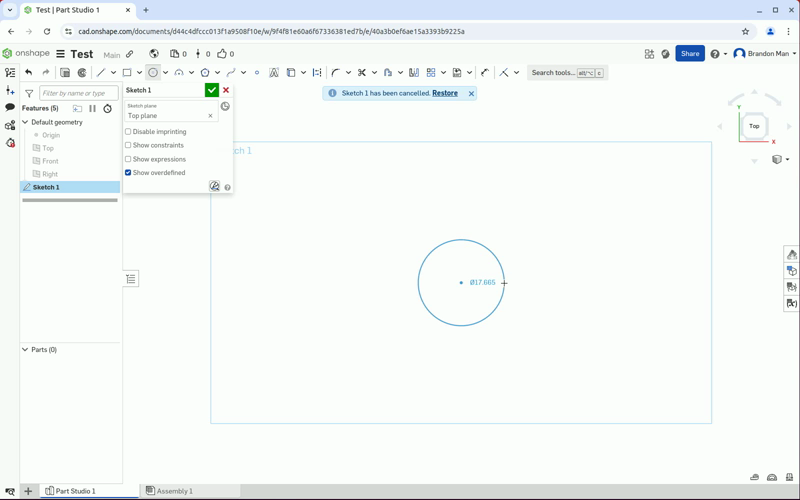
click(504, 282)
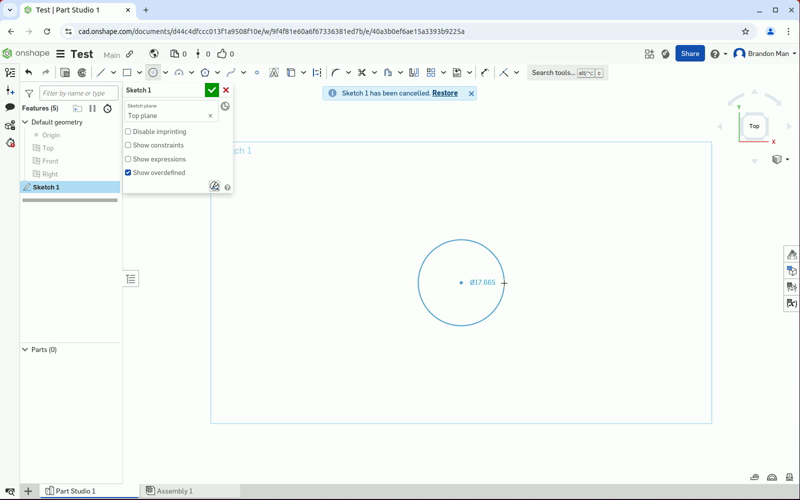
key(esc)
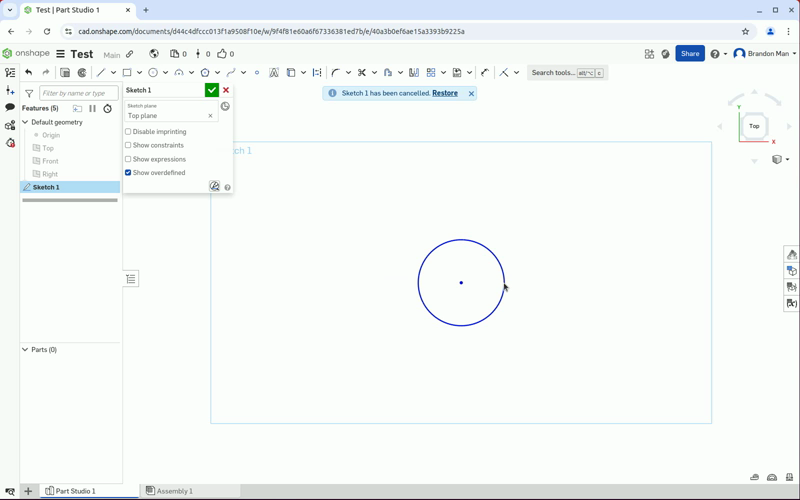
mouse_move(463, 286)
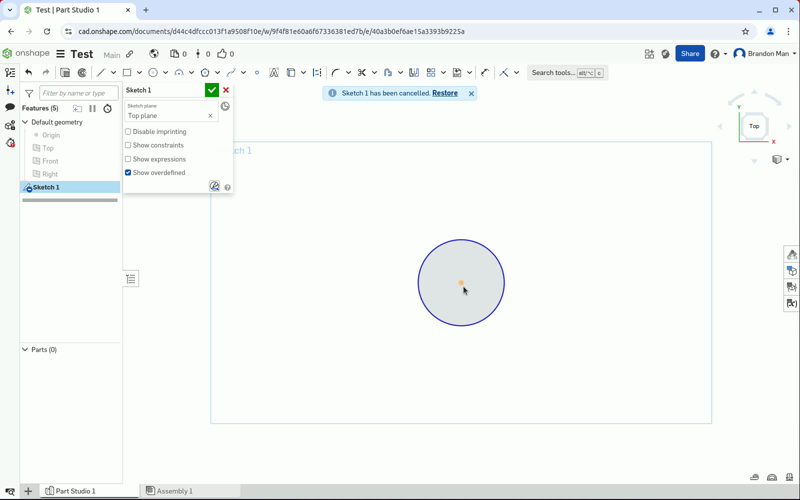
click(463, 286)
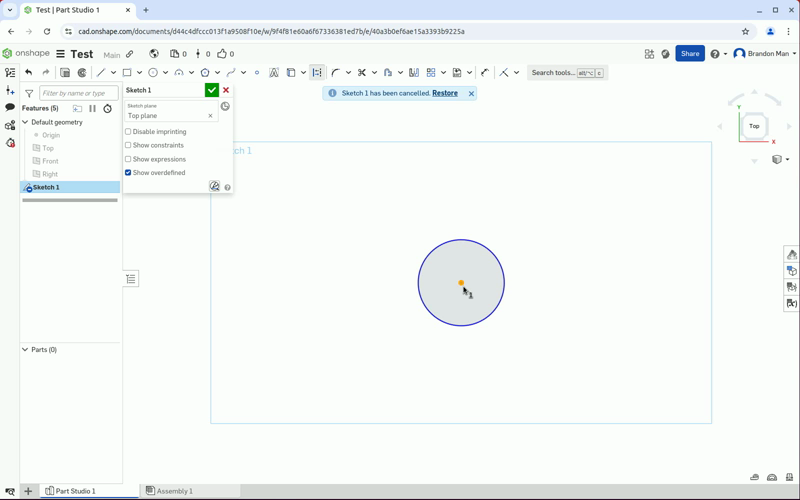
mouse_move(73, 352)
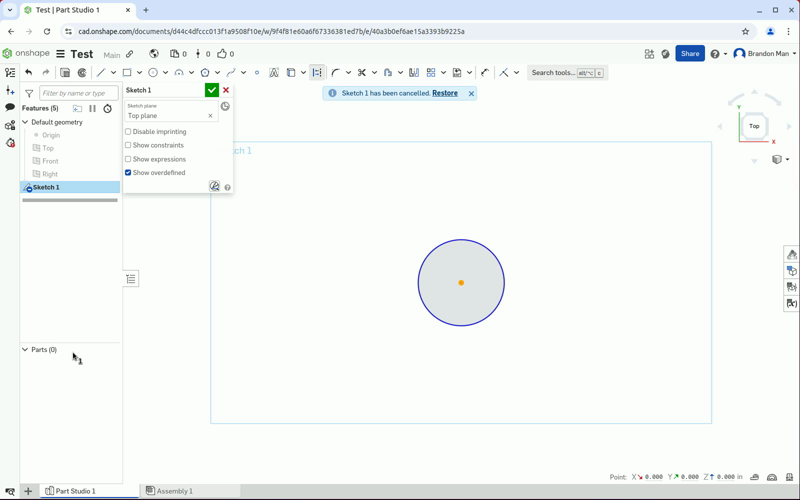
key(shift+y)
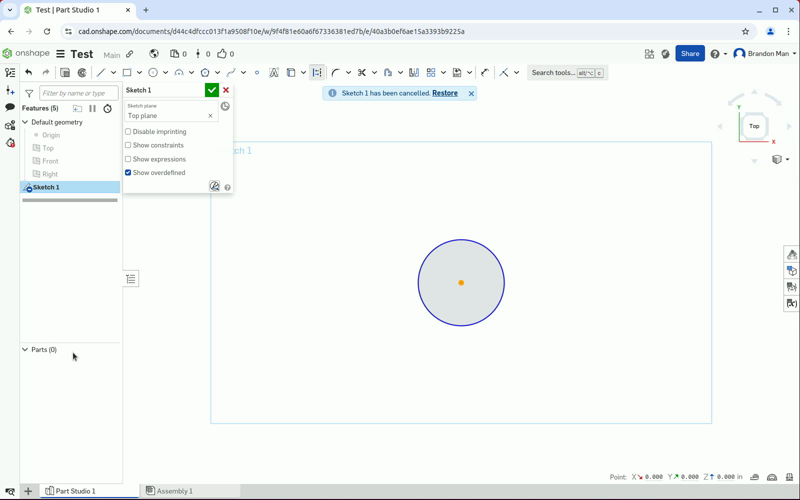
key(shift+e)
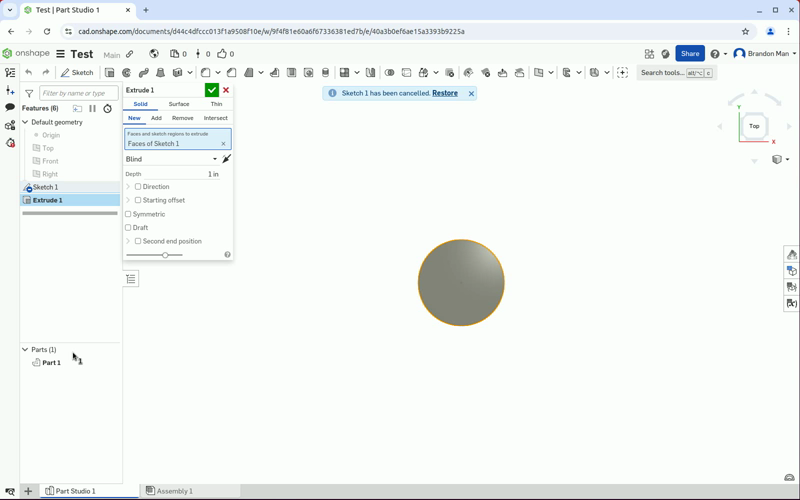
mouse_move(143, 106)
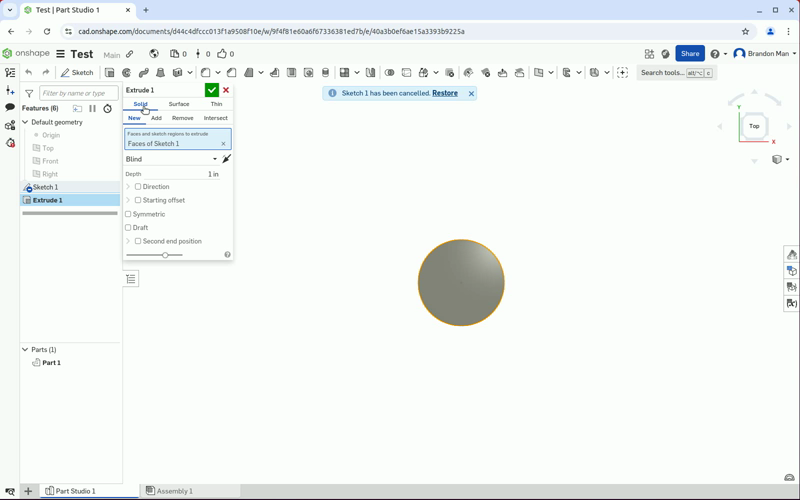
click(143, 106)
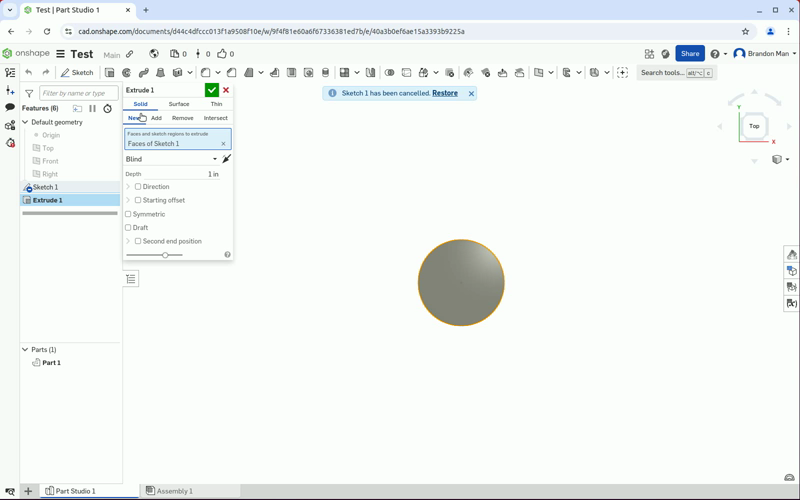
mouse_move(137, 120)
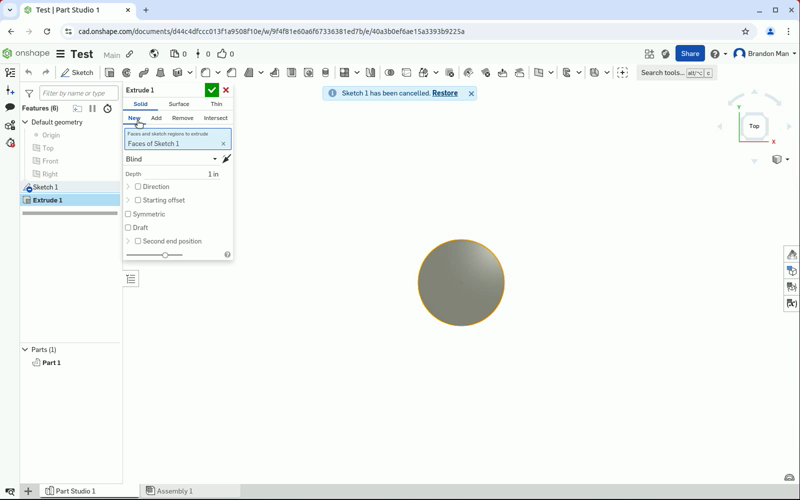
click(137, 120)
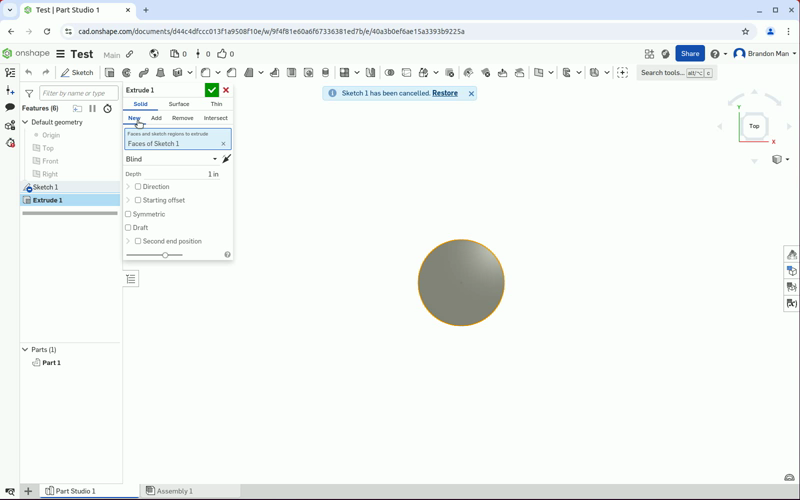
key(tab, 4)
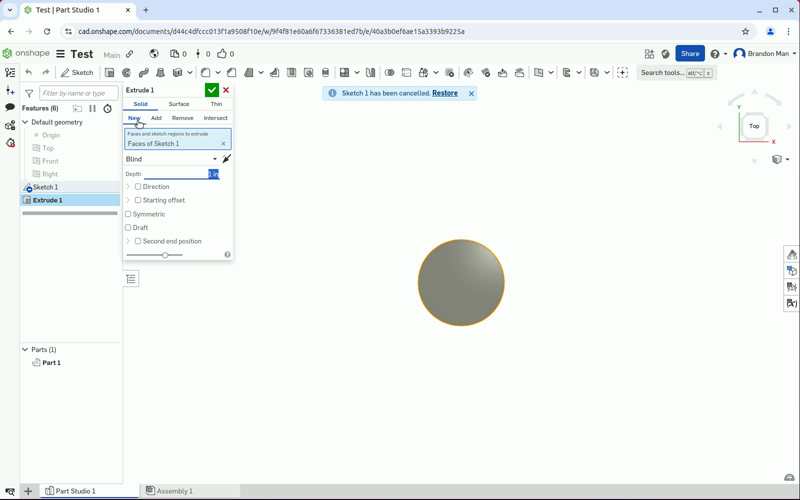
text(6.018)
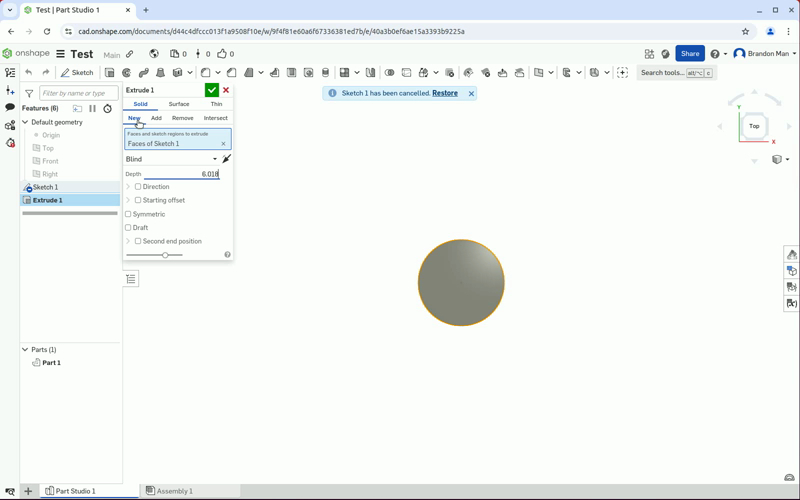
key(enter)
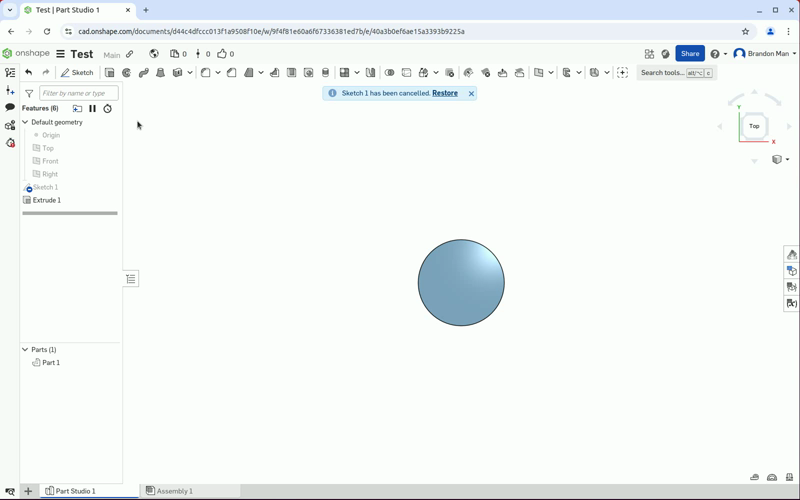
key(shift+h)
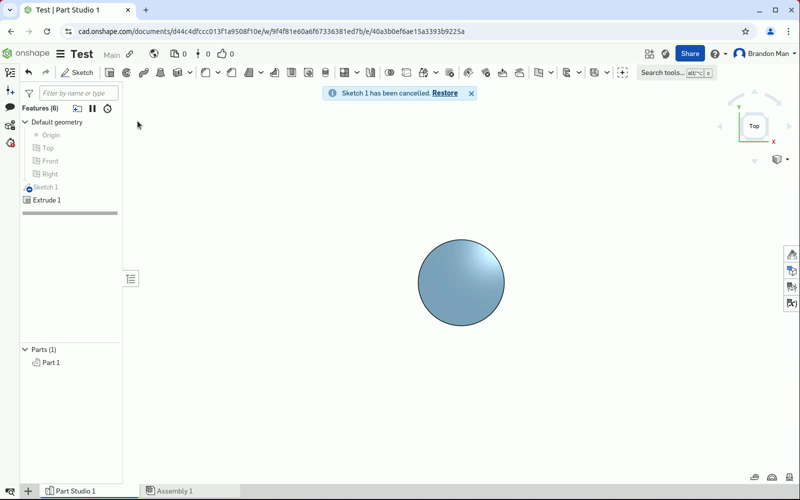
key(shift+h)
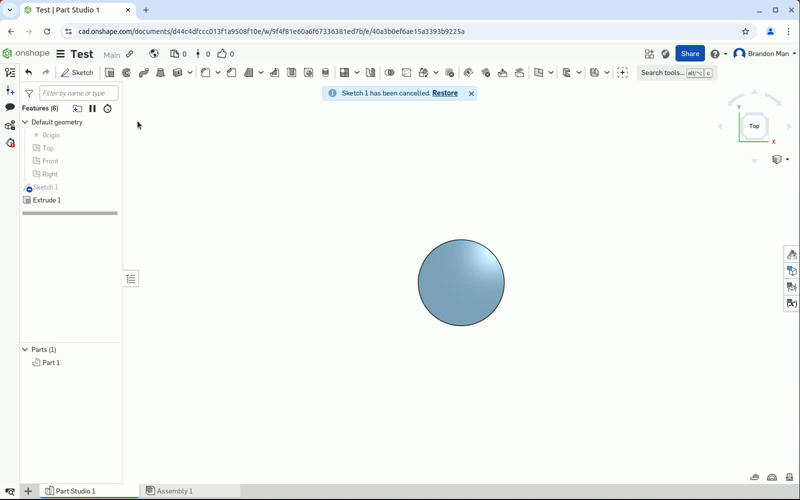
mouse_move(73, 189)
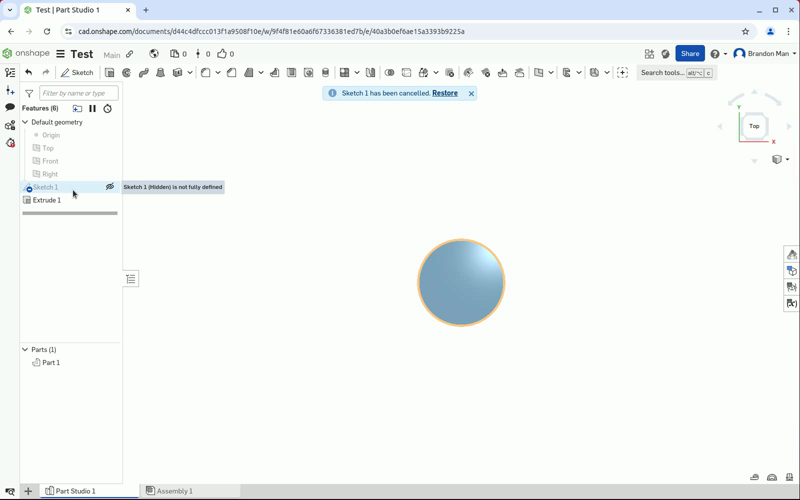
click(73, 189)
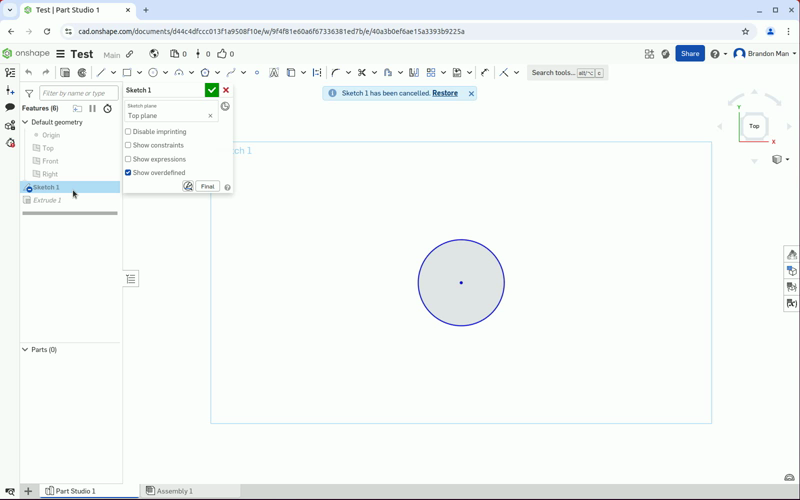
mouse_move(229, 92)
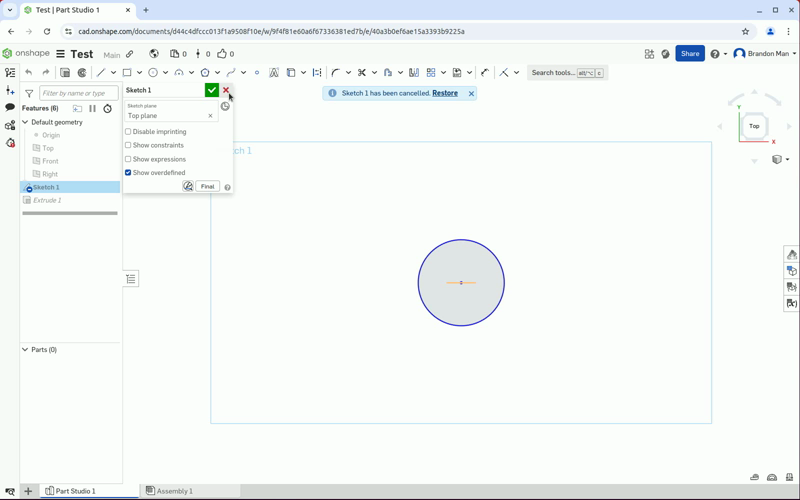
click(229, 92)
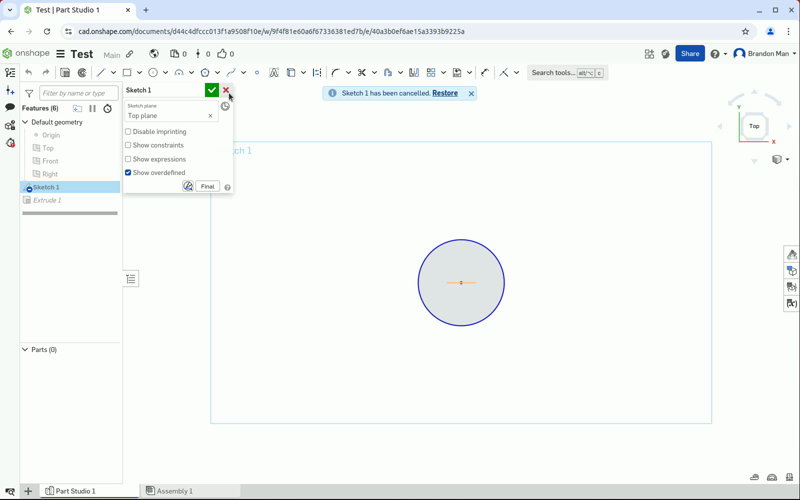
key(shift+s)
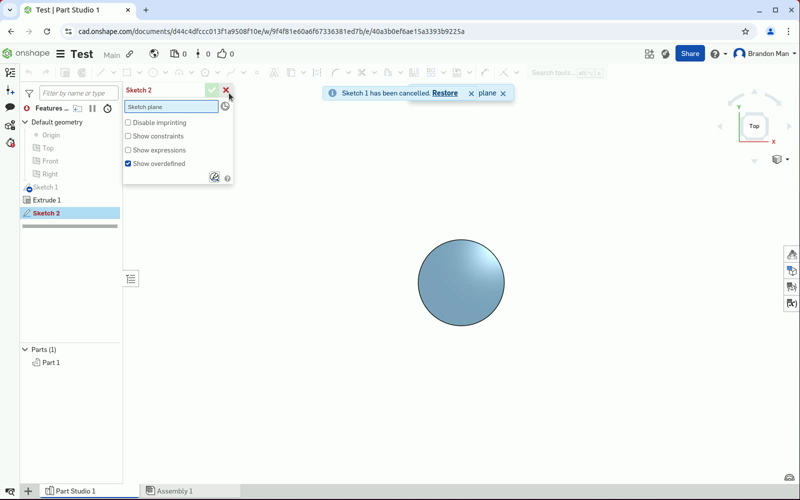
mouse_move(73, 150)
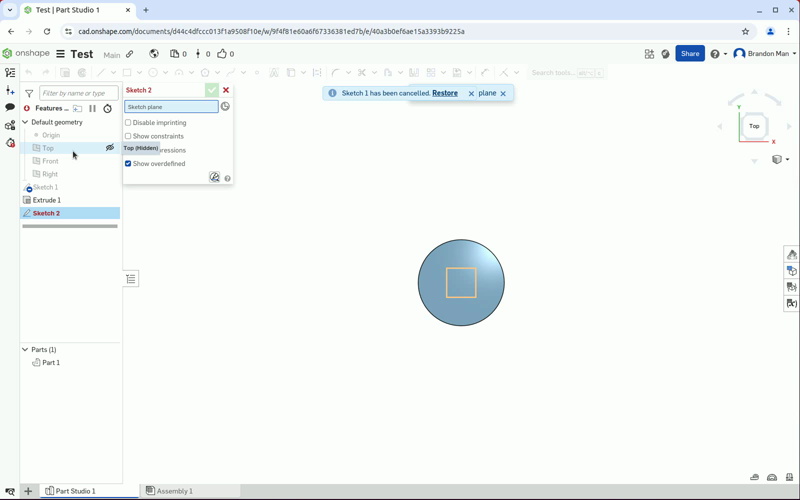
click(73, 150)
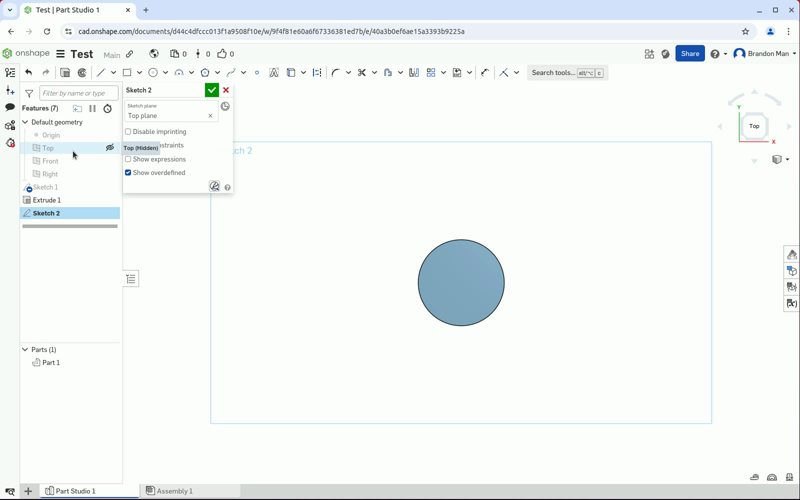
mouse_move(73, 352)
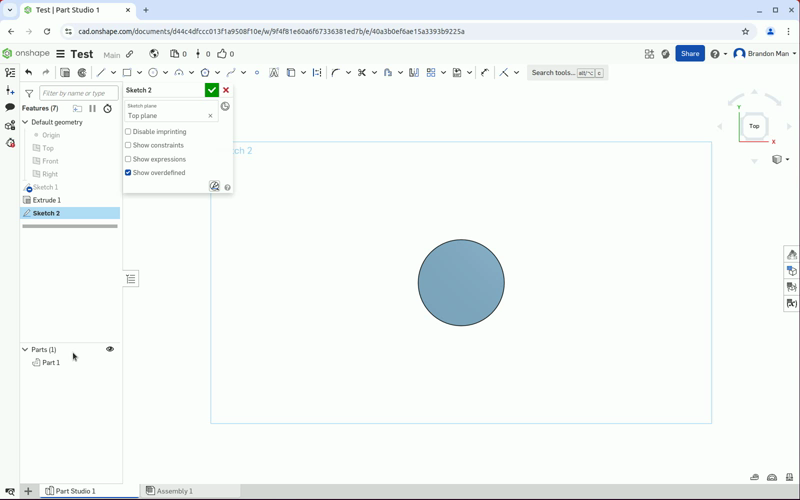
key(y)
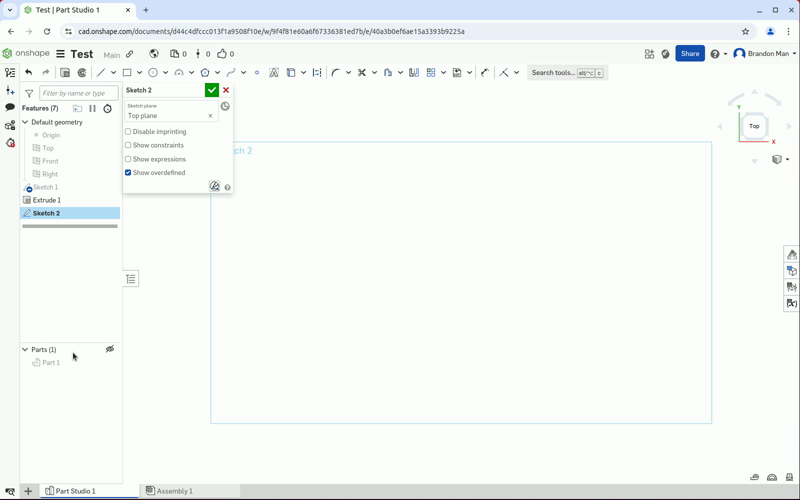
key(c)
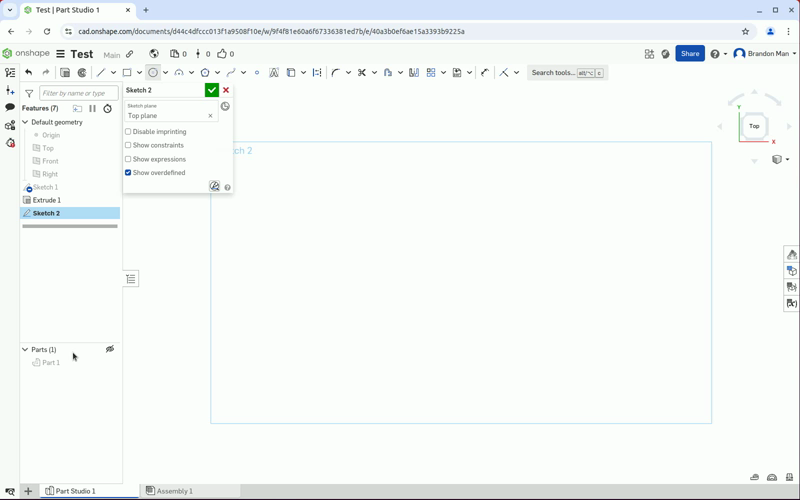
key_down(shift)
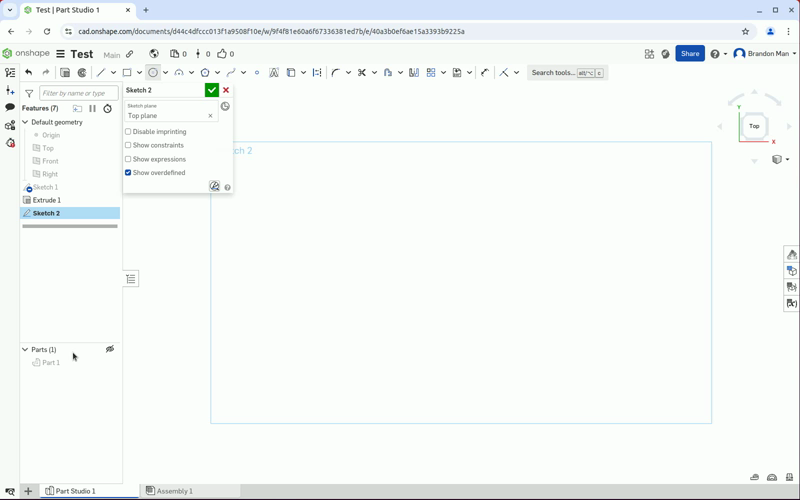
mouse_move(461, 282)
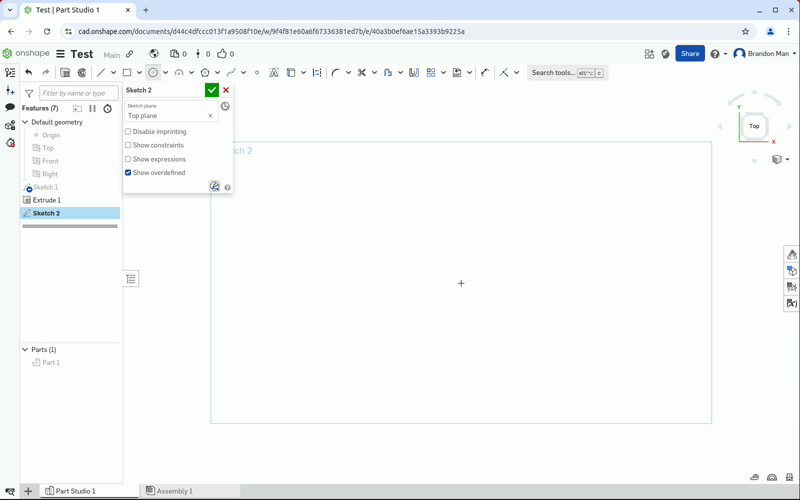
click(461, 282)
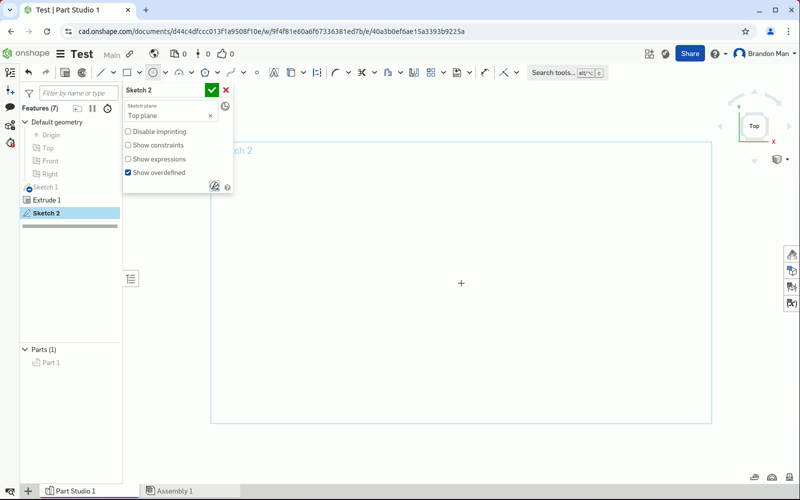
key_up(shift)
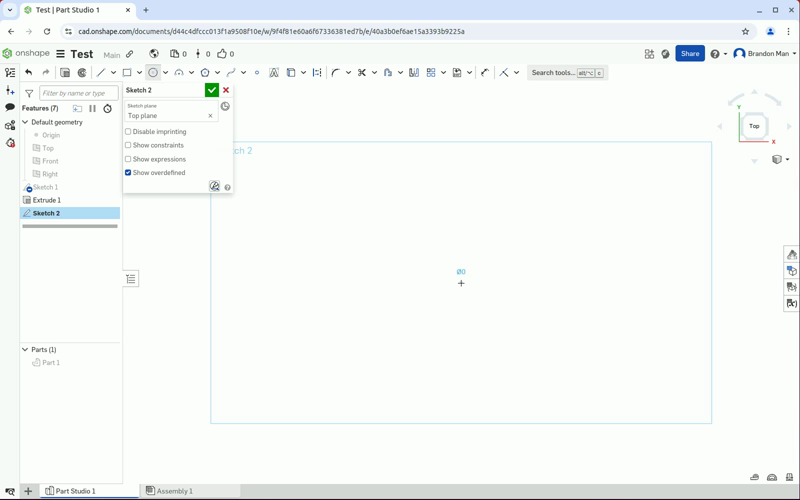
mouse_move(498, 282)
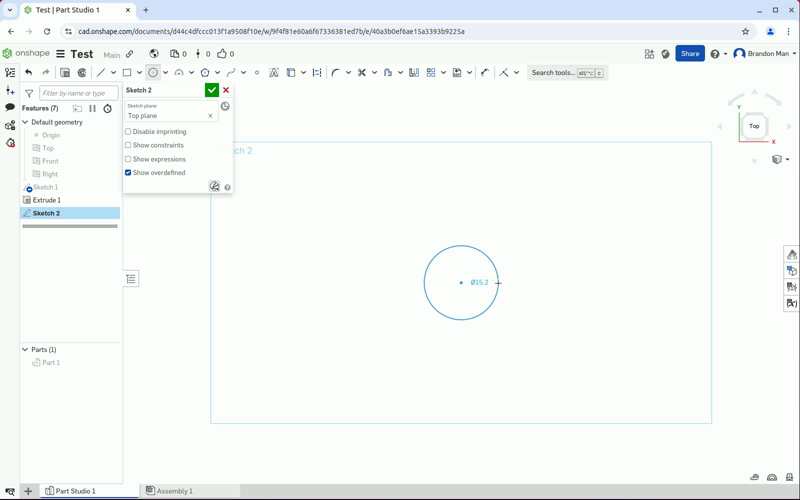
click(498, 282)
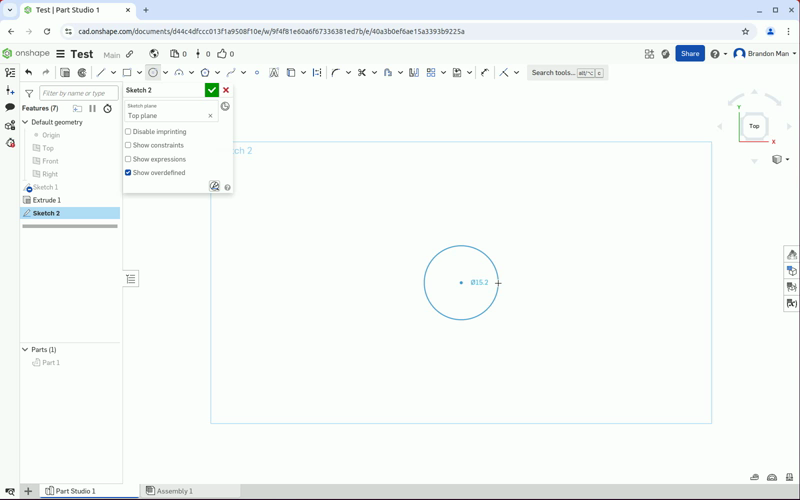
key(esc)
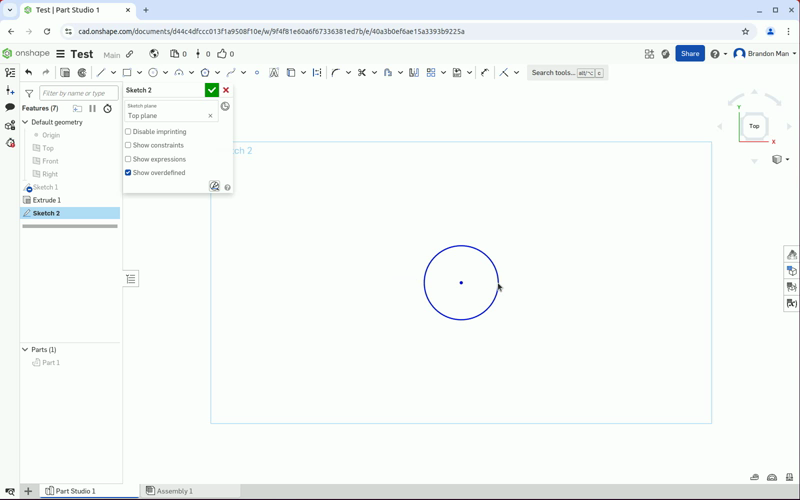
mouse_move(473, 264)
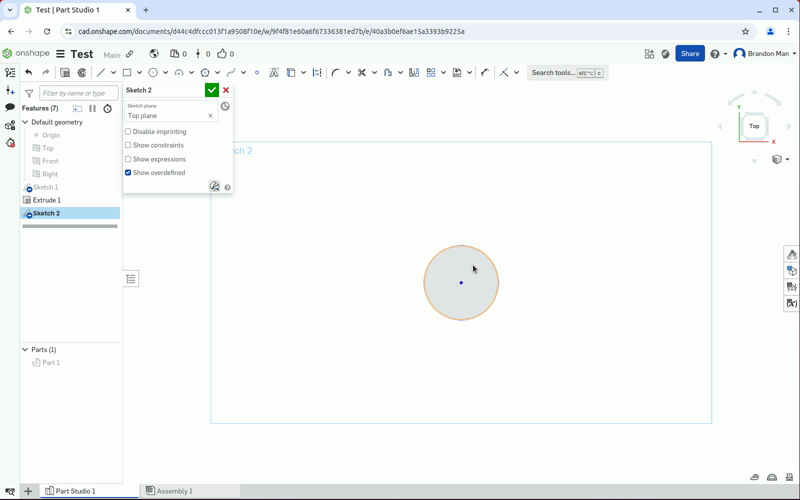
click(473, 264)
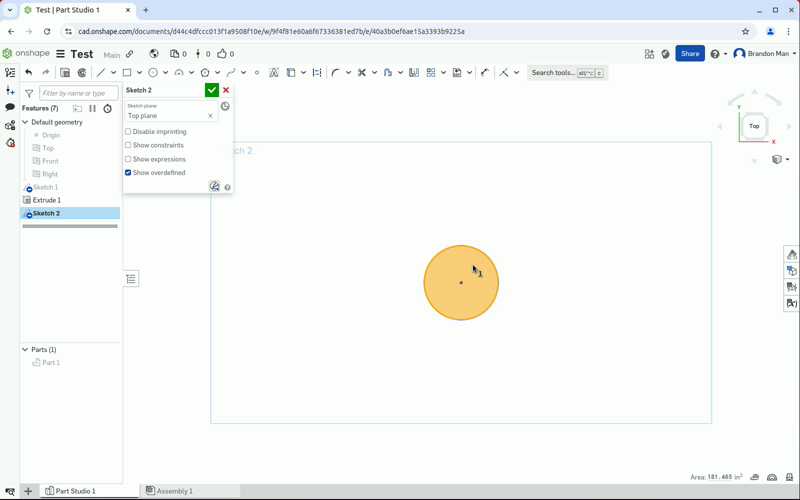
mouse_move(73, 352)
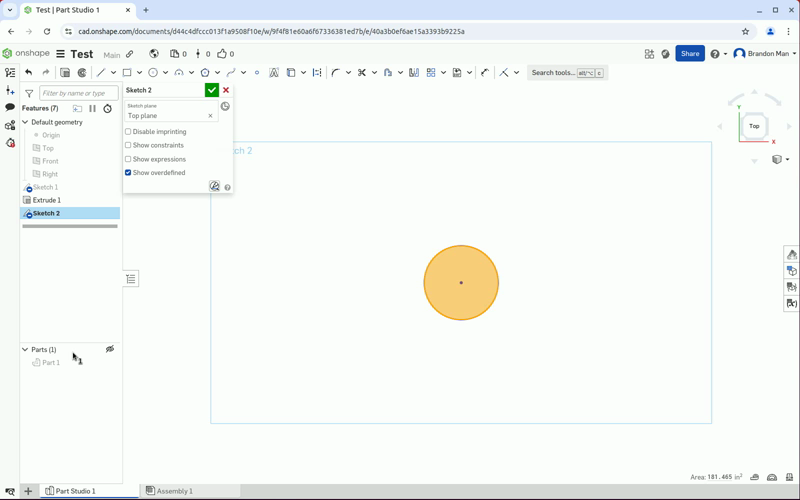
key(shift+y)
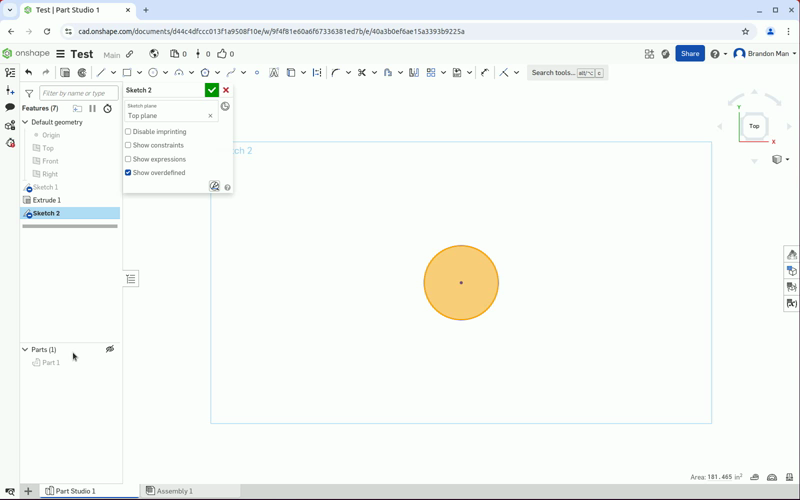
key(shift+e)
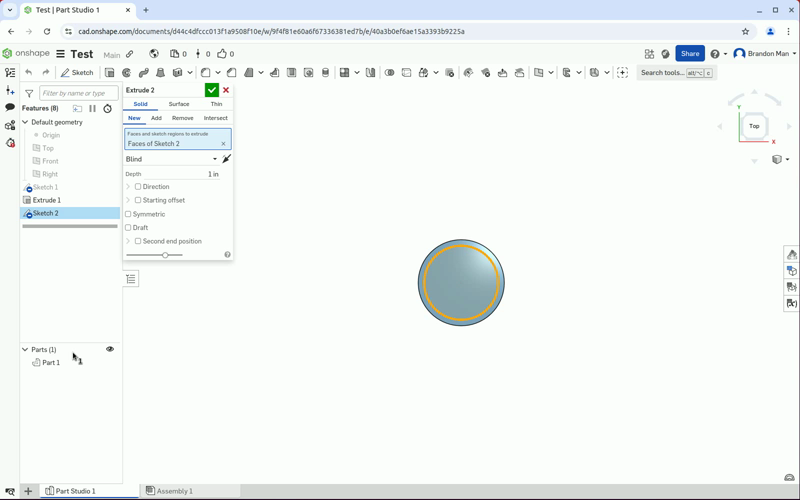
mouse_move(143, 106)
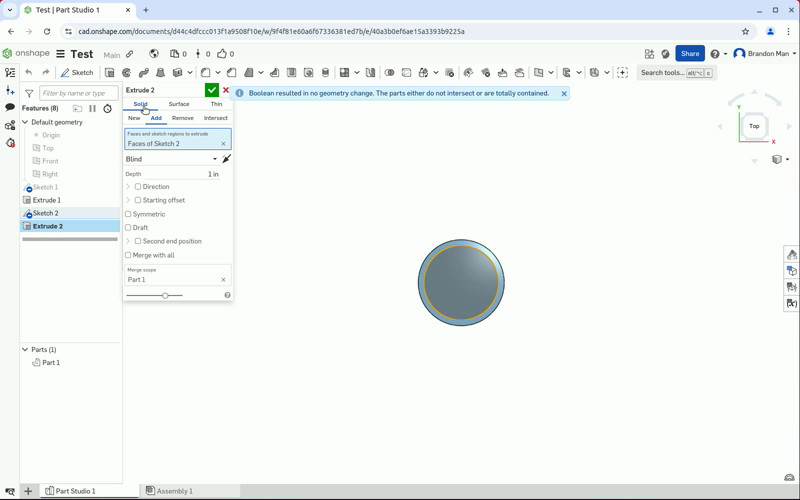
click(143, 106)
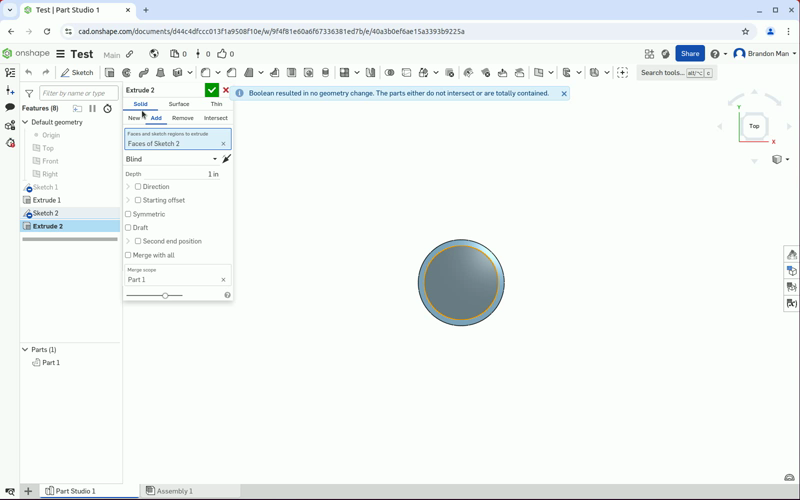
mouse_move(137, 120)
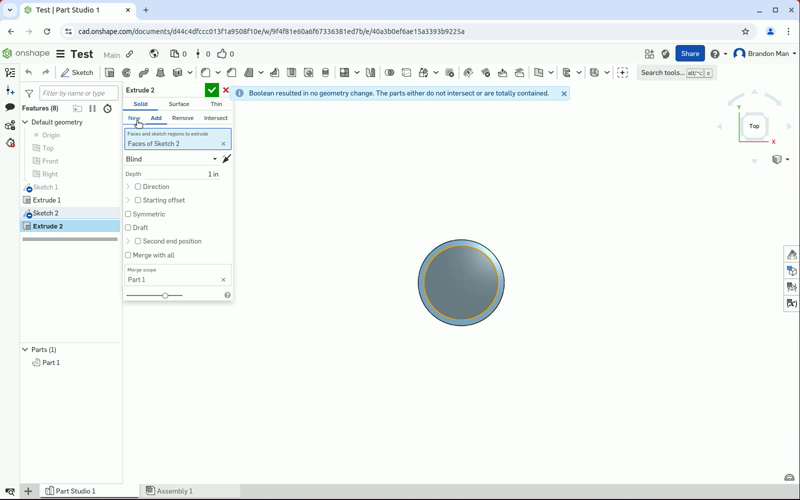
click(137, 120)
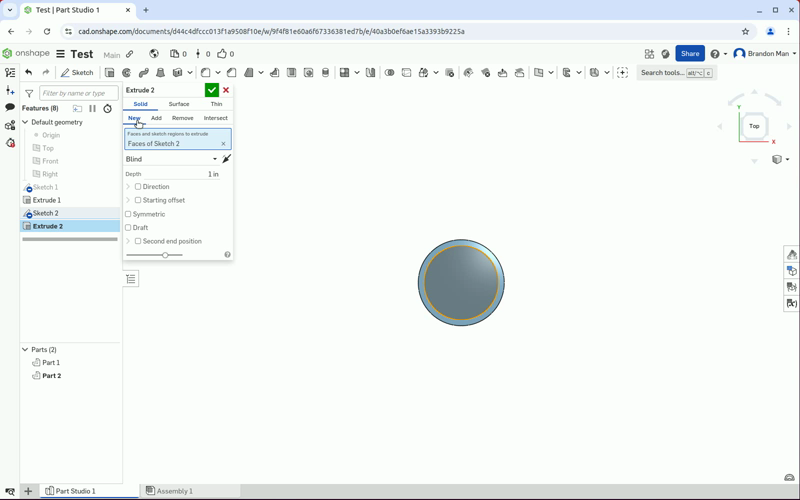
key(tab, 4)
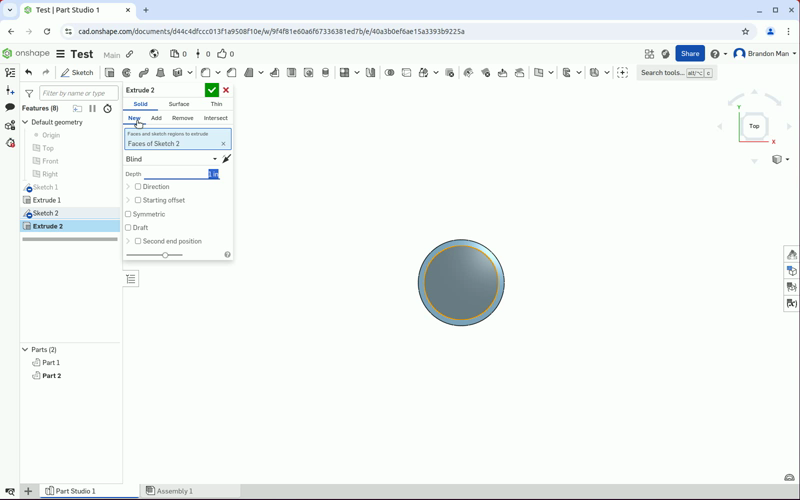
text(-6.018)
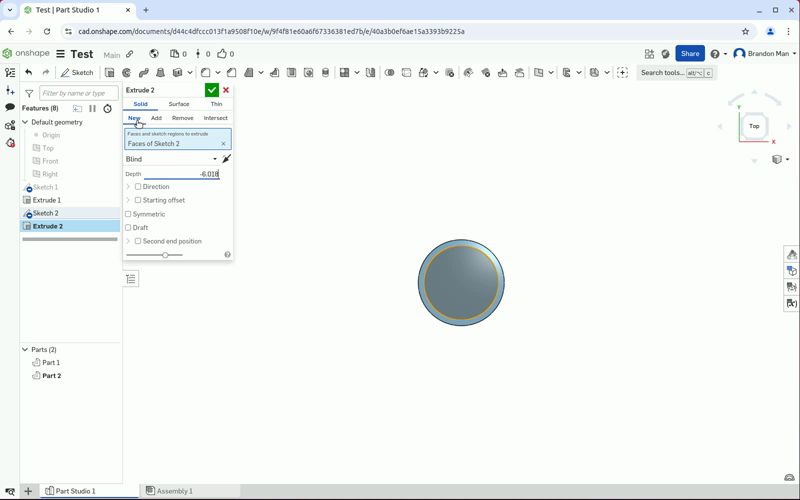
key(enter)
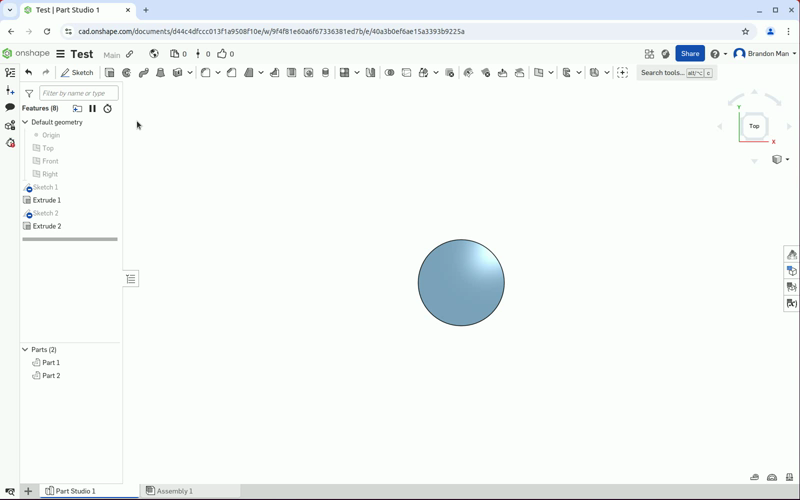
key(shift+h)
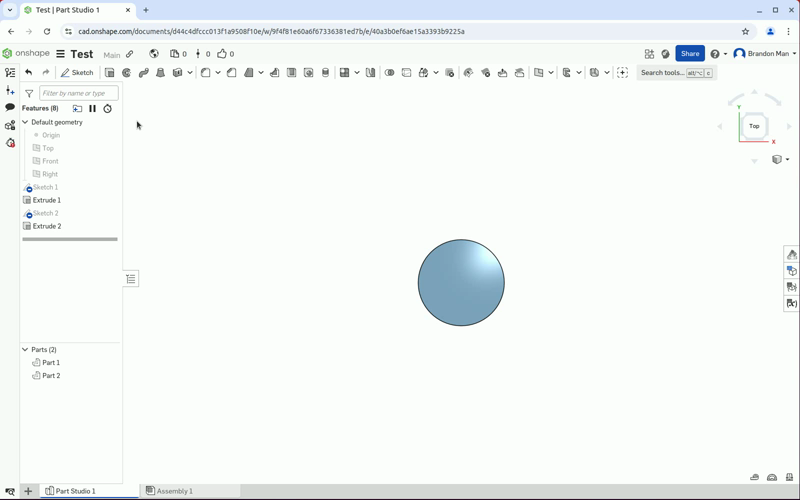
key(shift+h)
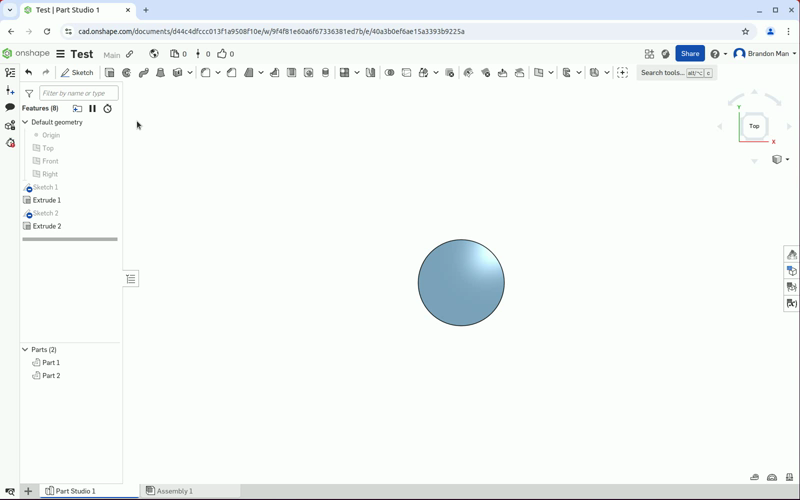
mouse_move(73, 189)
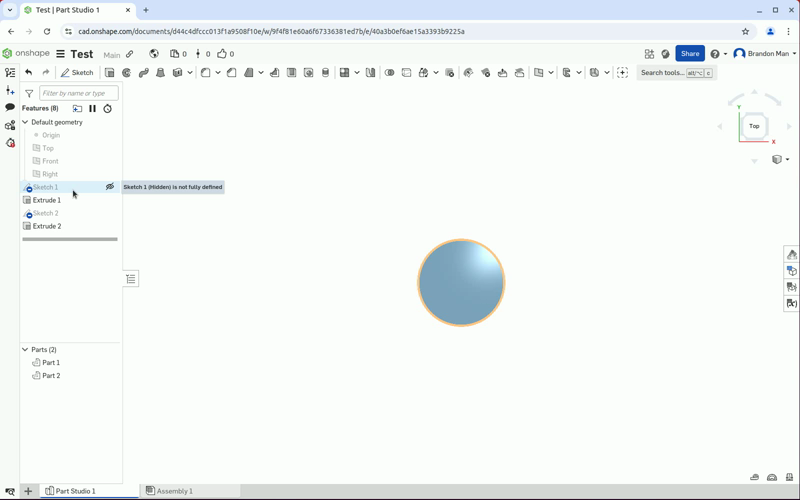
click(73, 189)
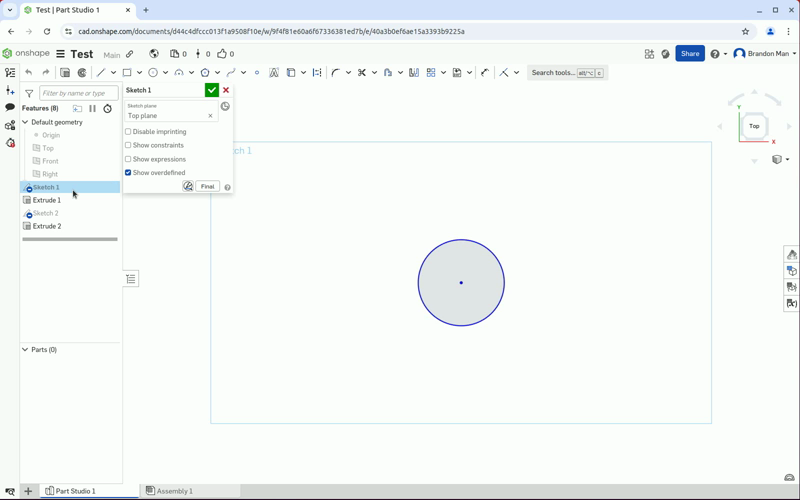
mouse_move(229, 92)
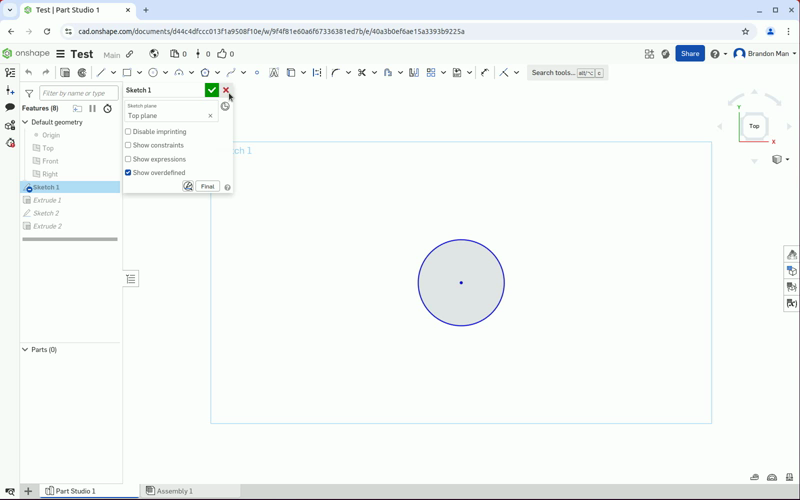
click(229, 92)
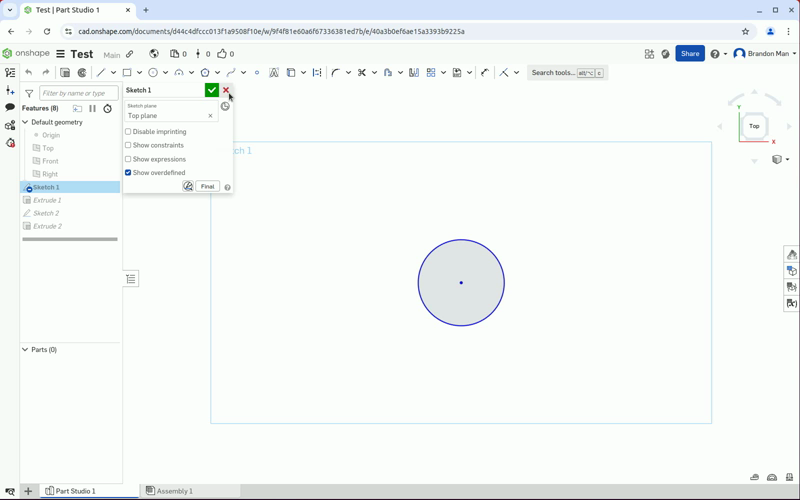
key(shift+s)
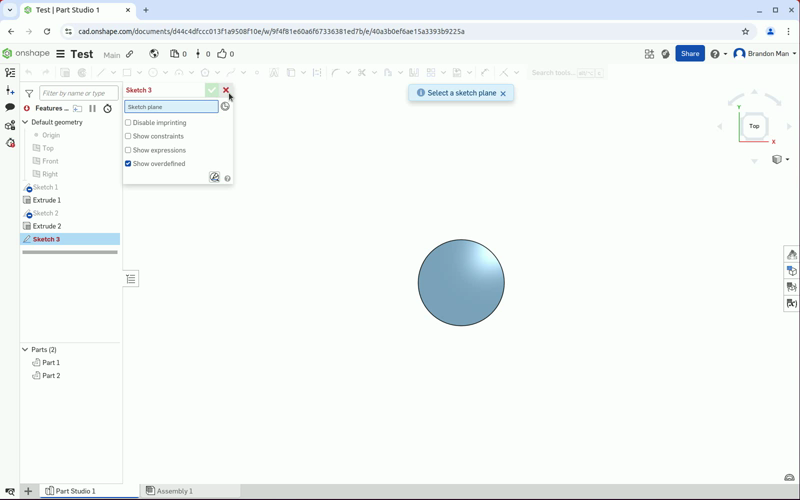
mouse_move(73, 150)
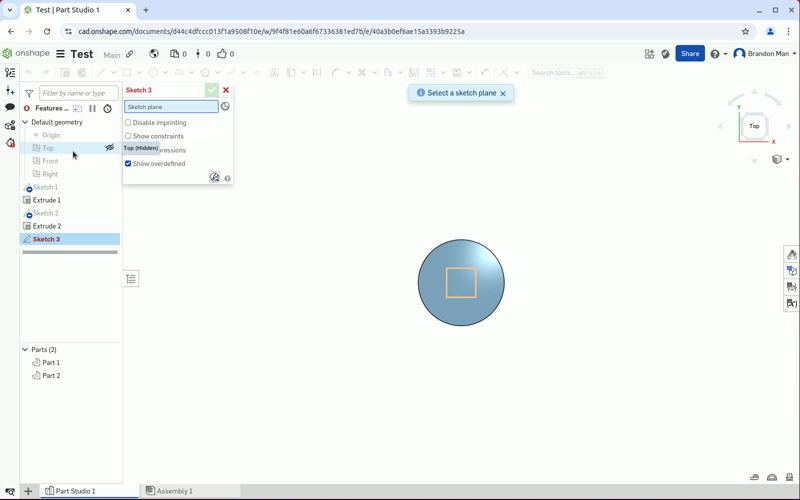
click(73, 150)
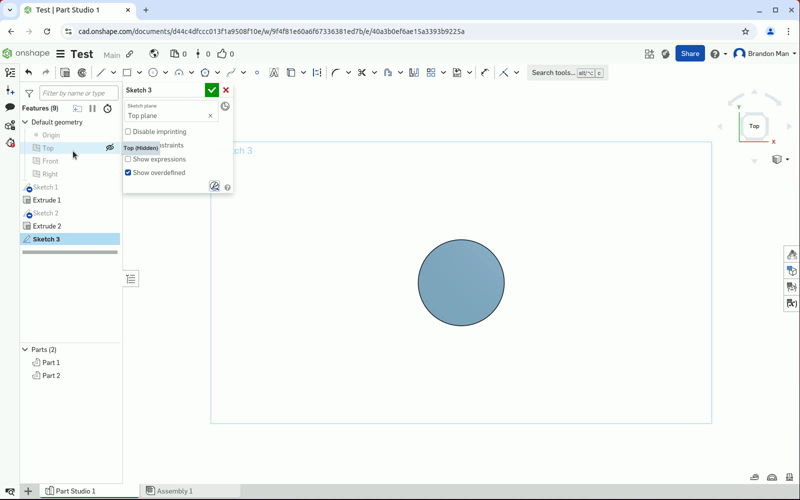
mouse_move(73, 352)
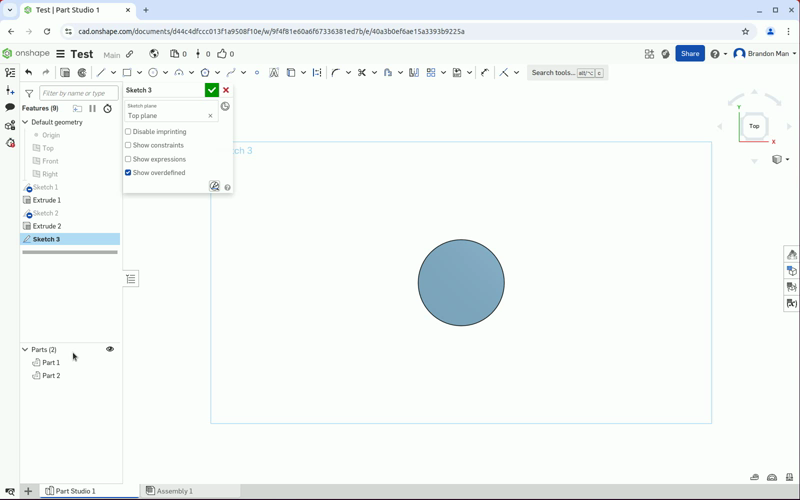
key(y)
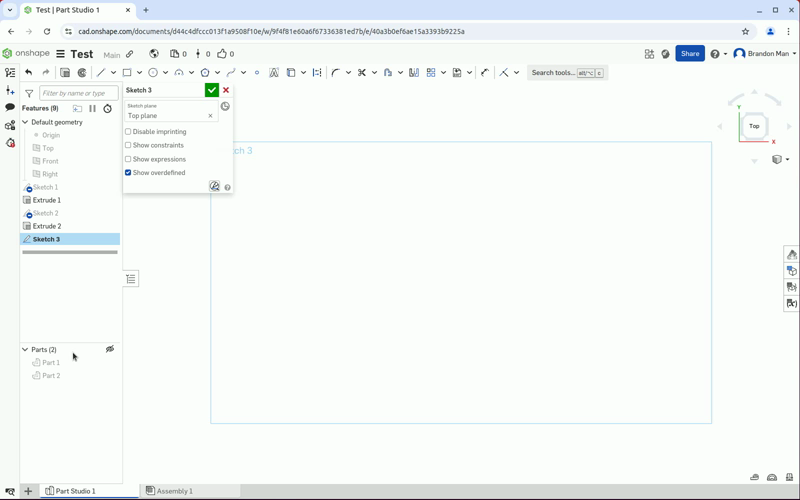
key(c)
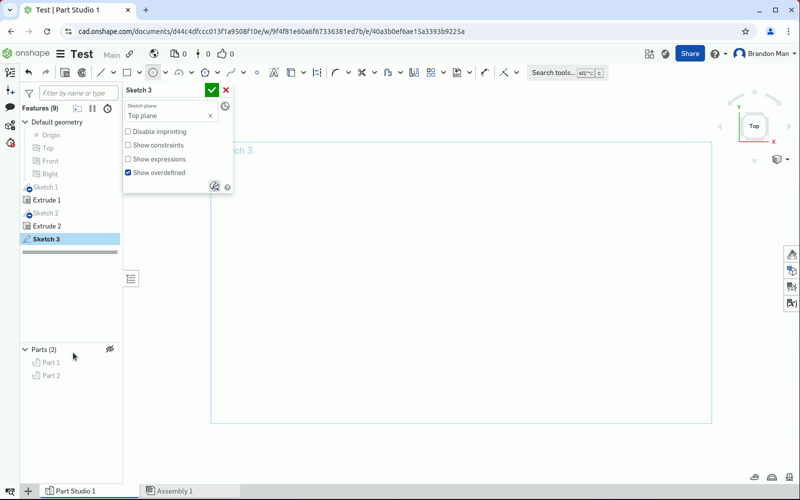
key_down(shift)
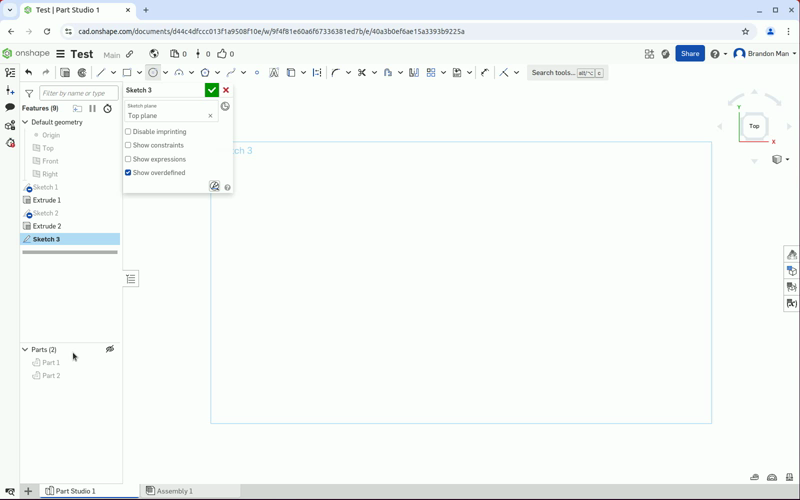
mouse_move(460, 282)
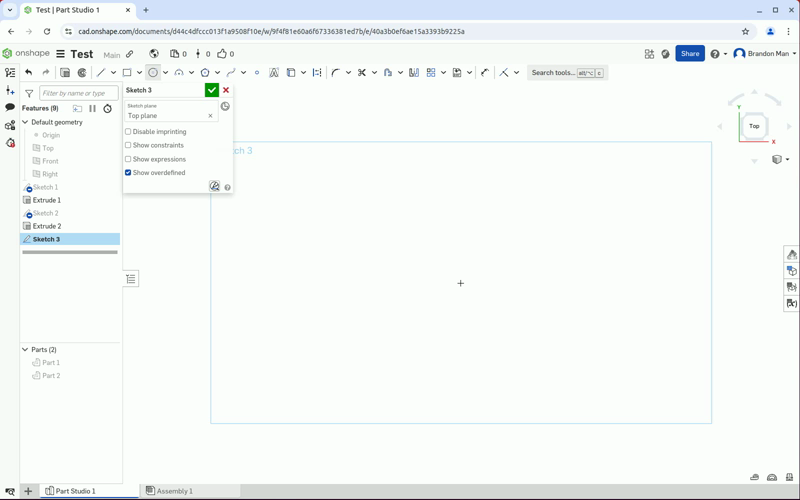
click(460, 282)
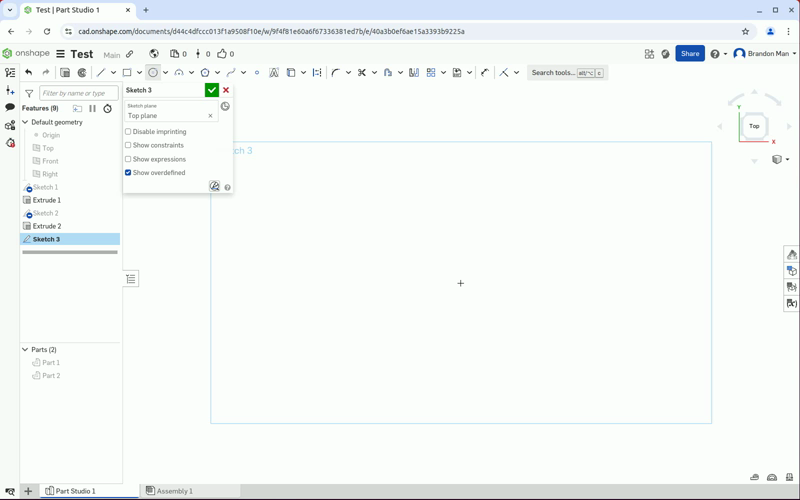
key_up(shift)
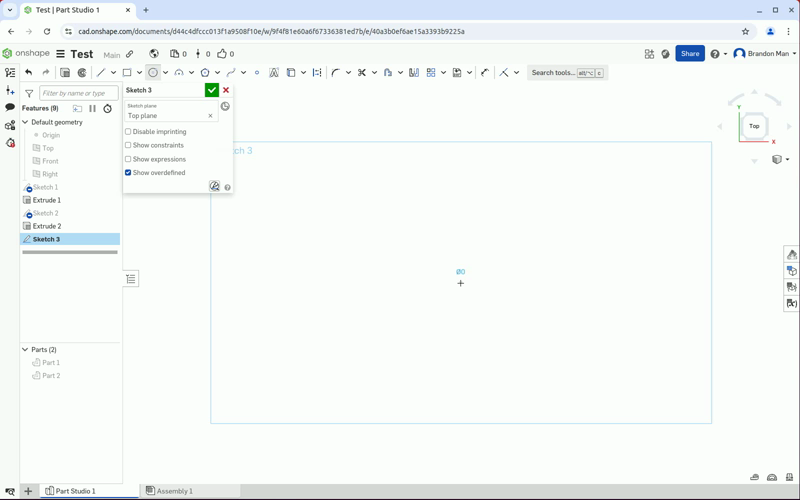
mouse_move(490, 282)
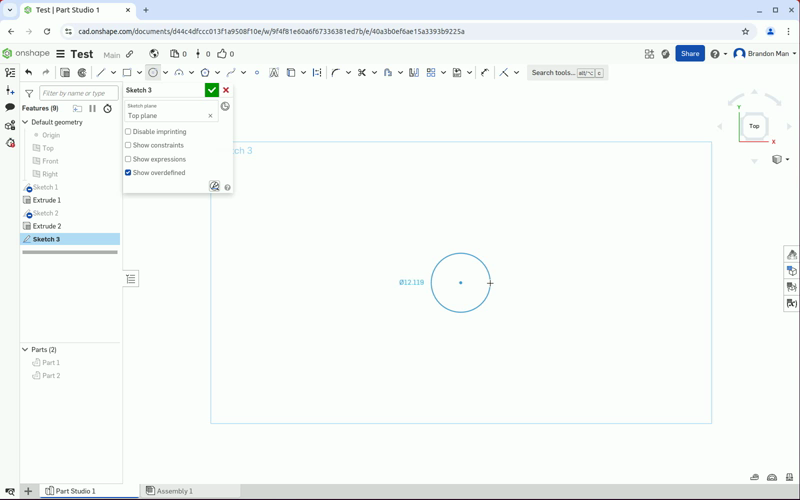
click(490, 282)
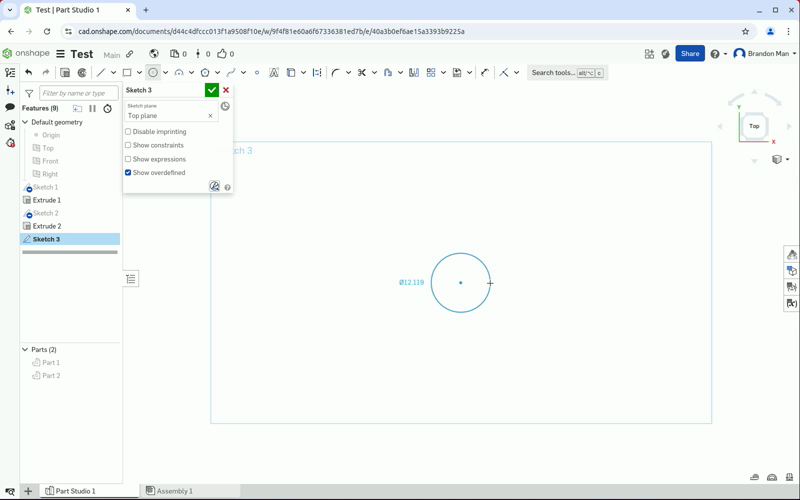
key(esc)
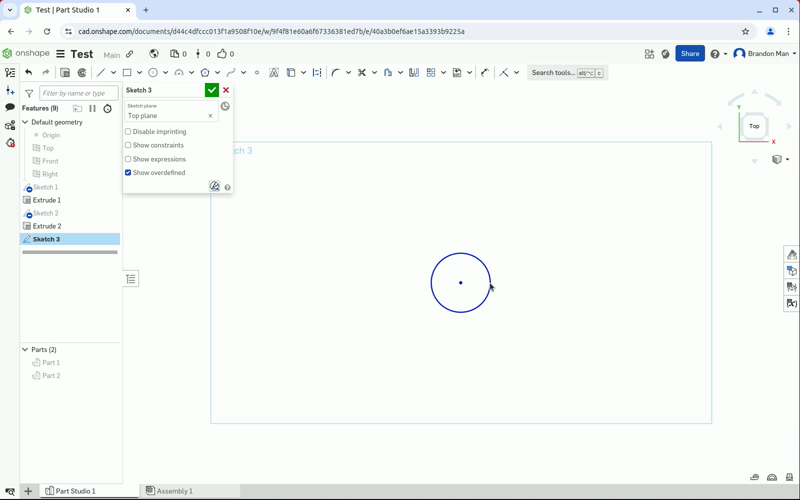
mouse_move(456, 284)
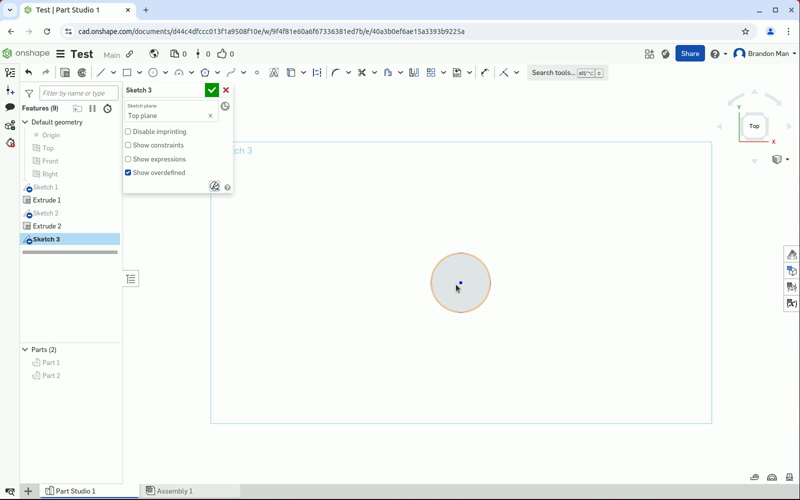
click(456, 284)
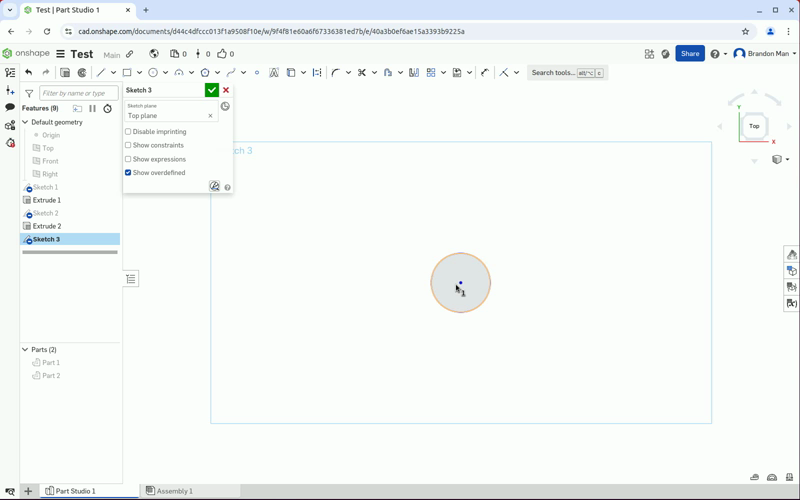
mouse_move(73, 352)
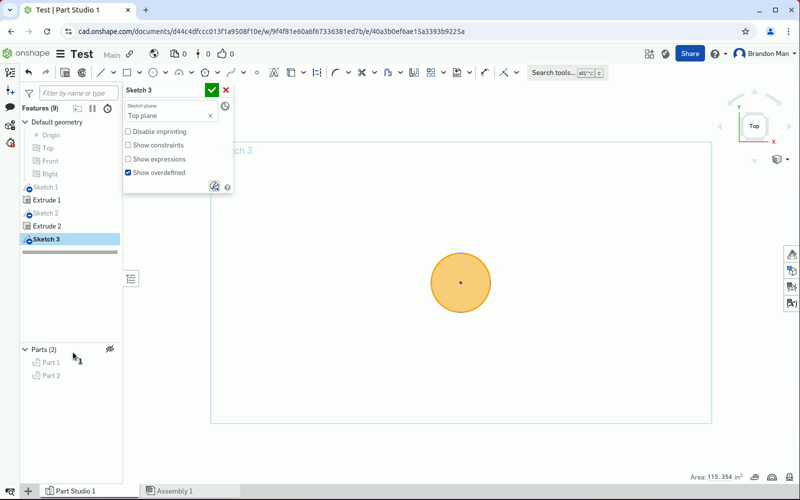
key(shift+y)
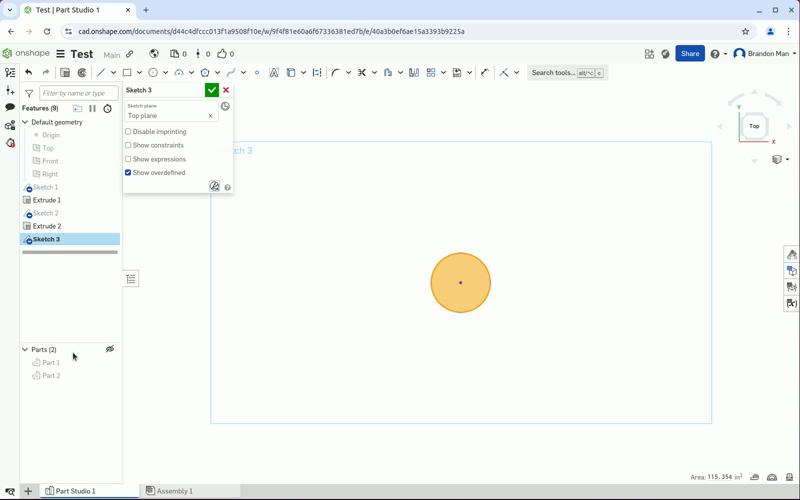
key(shift+e)
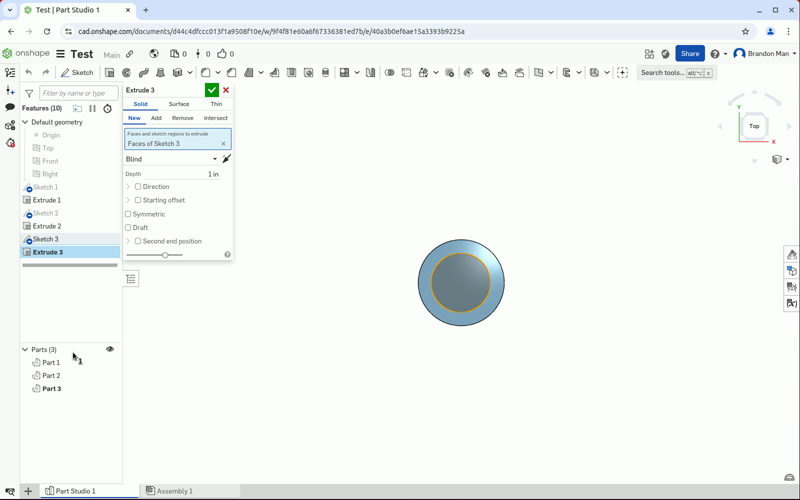
mouse_move(143, 106)
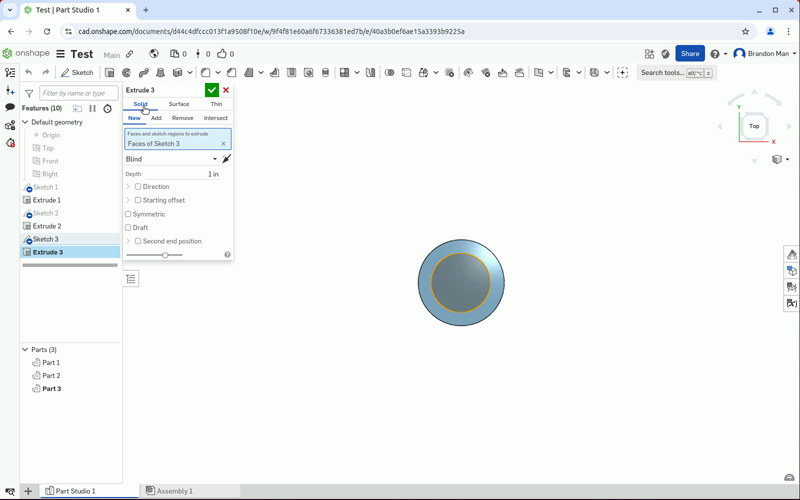
click(143, 106)
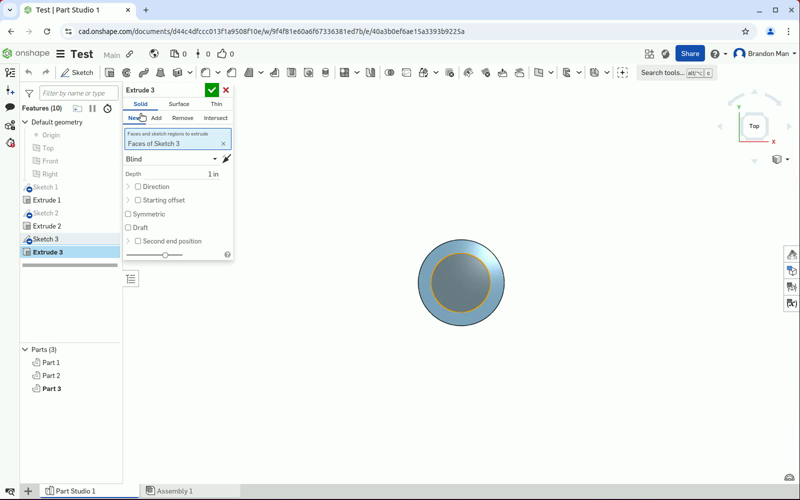
mouse_move(137, 120)
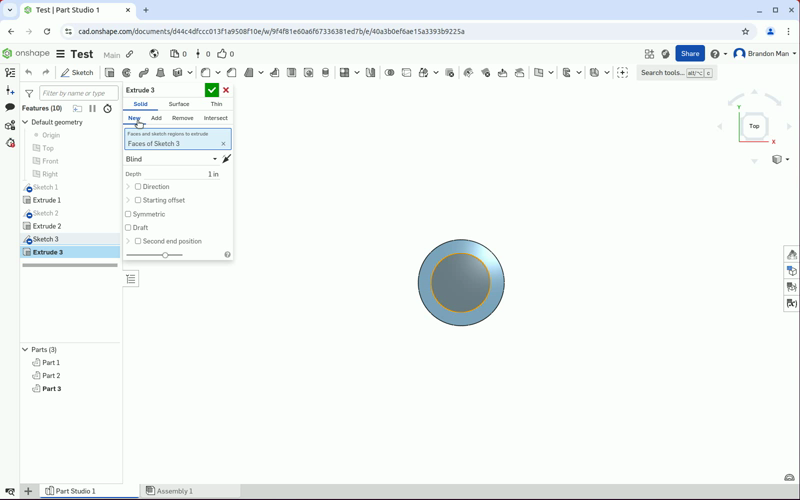
click(137, 120)
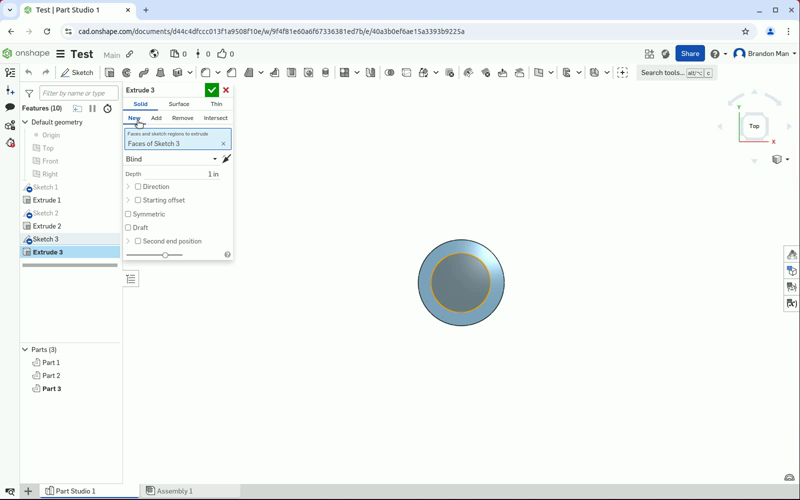
key(tab, 4)
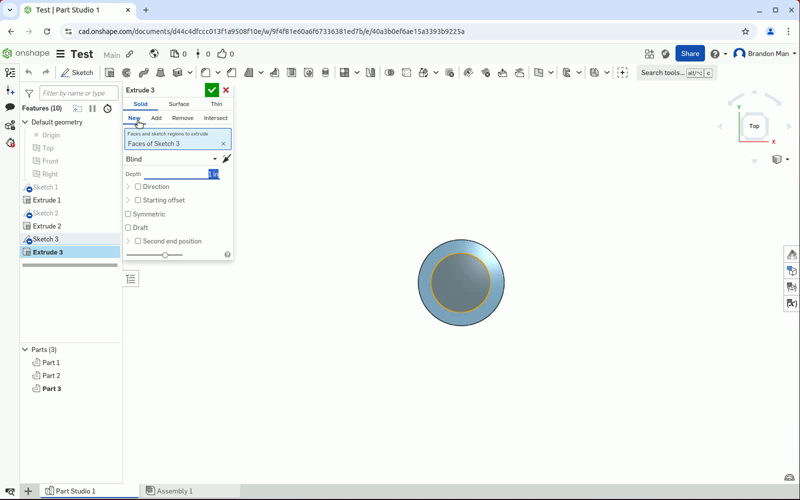
text(-11.795)
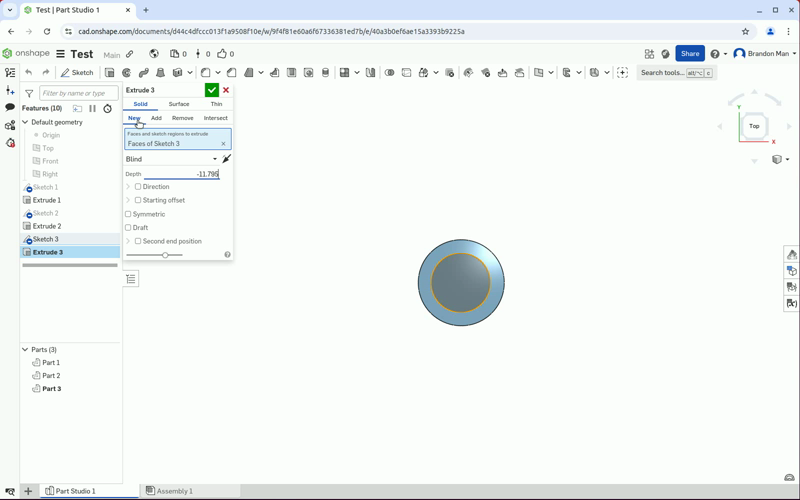
key(enter)
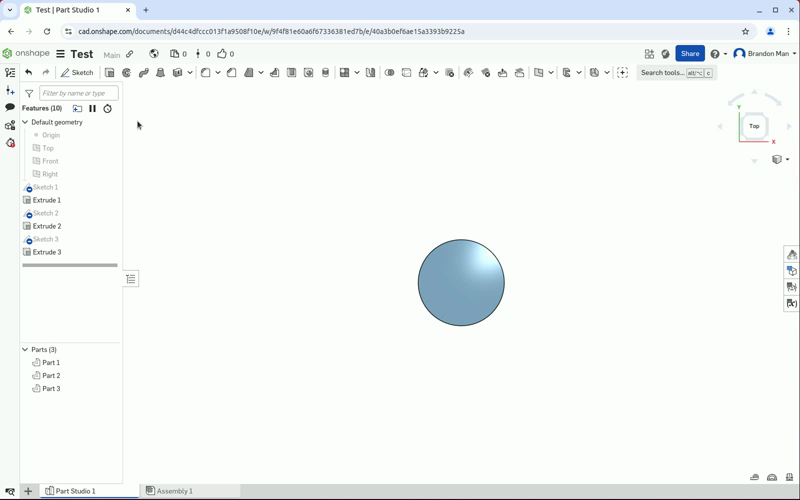
key(shift+h)
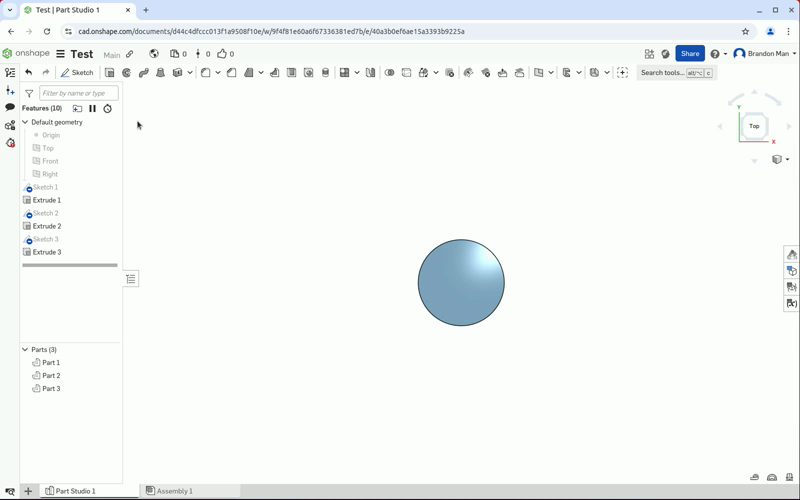
key(shift+h)
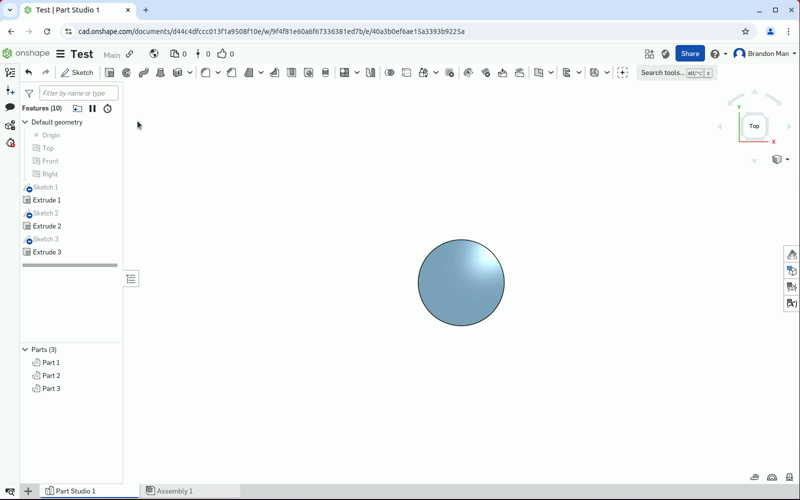
mouse_move(73, 189)
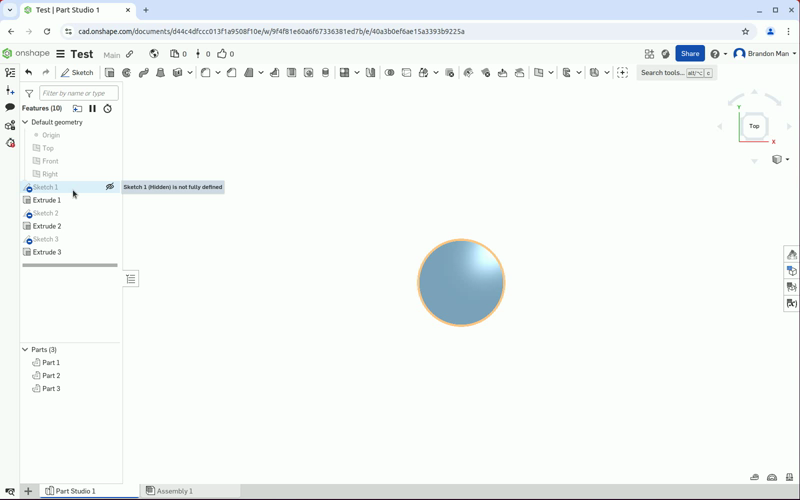
click(73, 189)
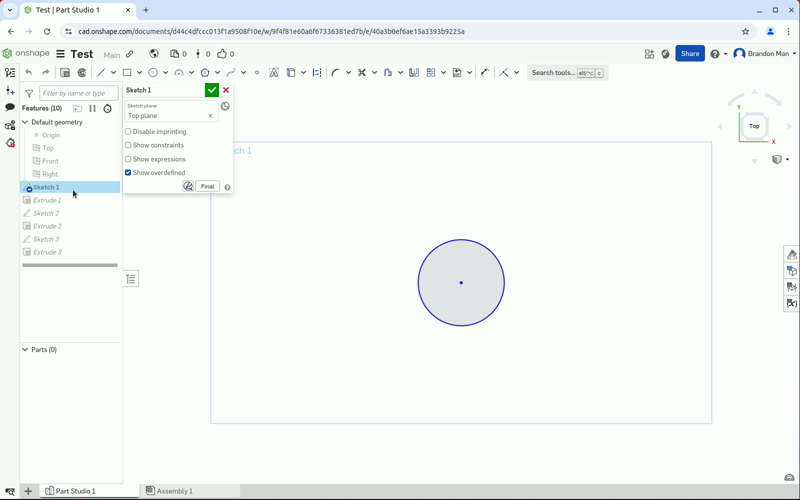
mouse_move(229, 92)
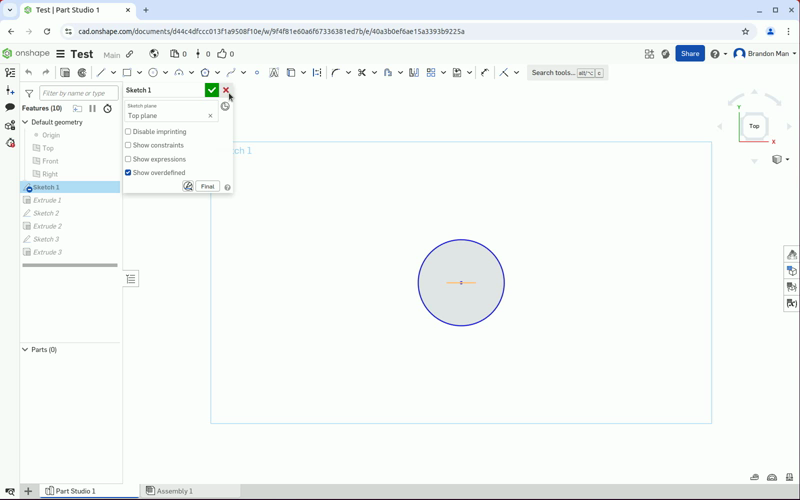
click(229, 92)
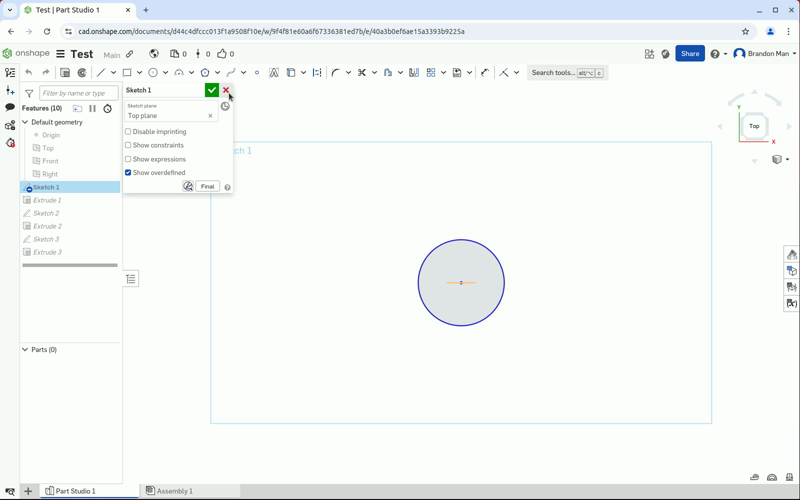
key(shift+s)
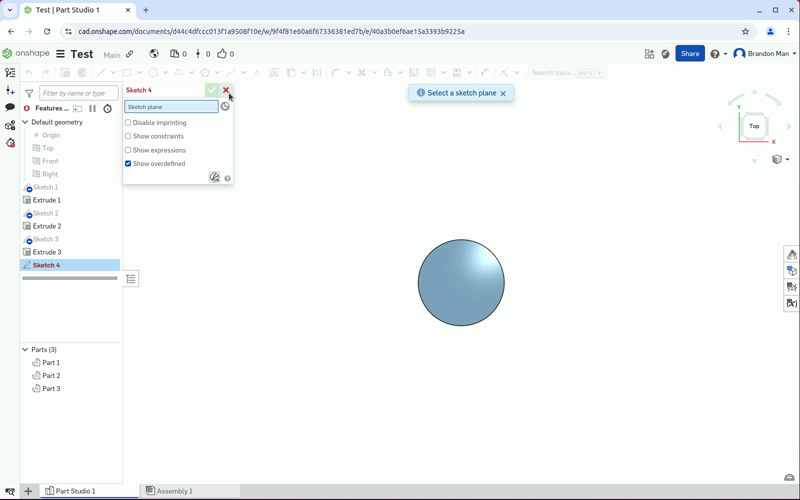
mouse_move(73, 150)
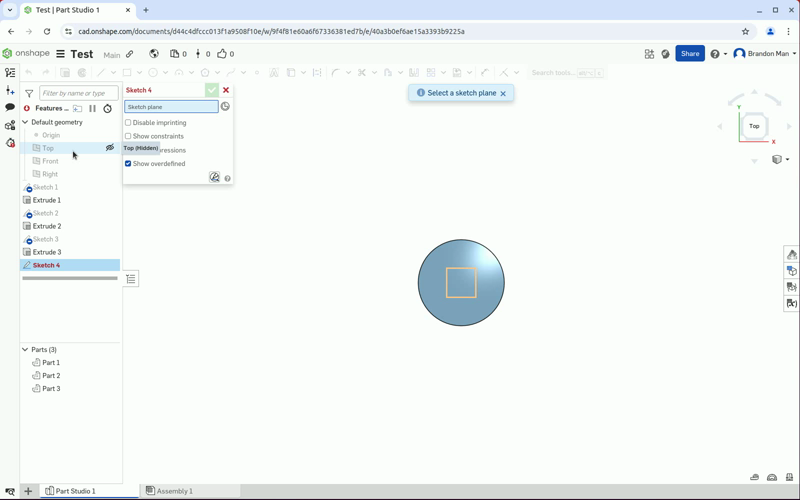
click(73, 150)
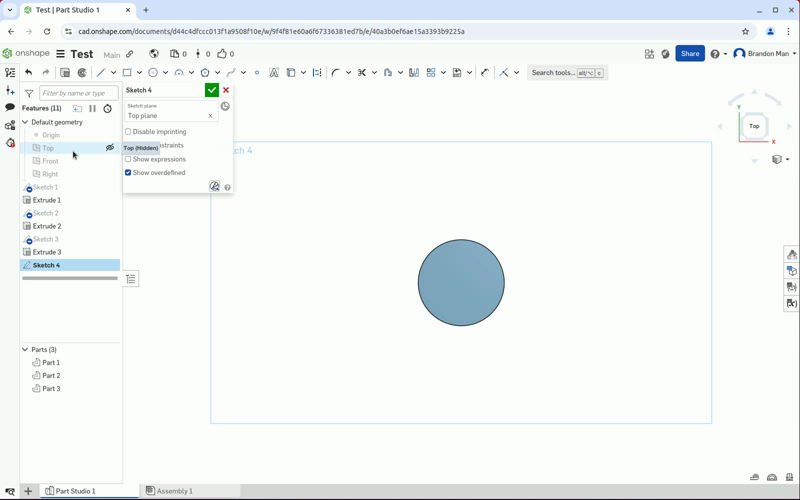
mouse_move(73, 352)
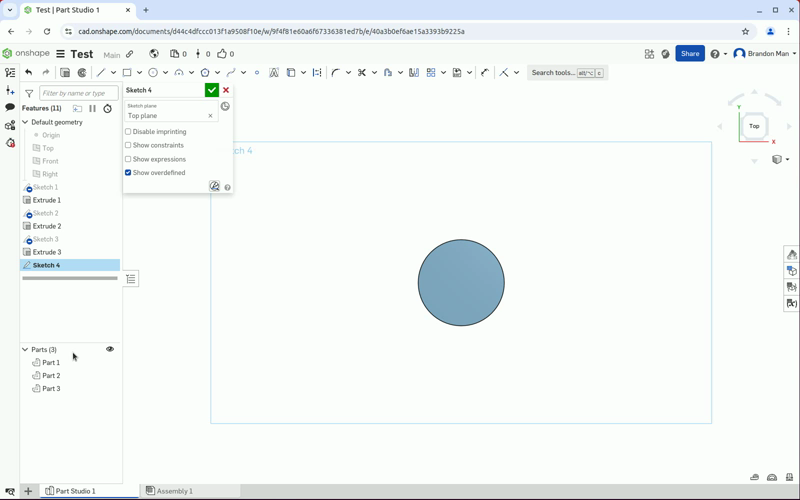
key(y)
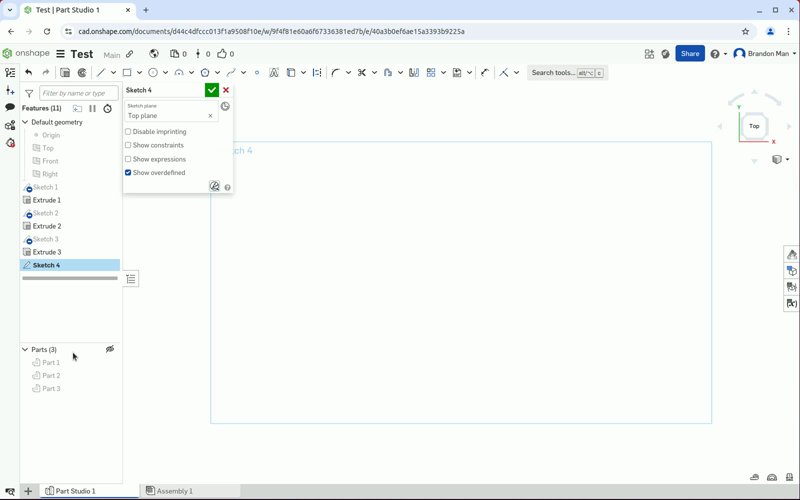
key(c)
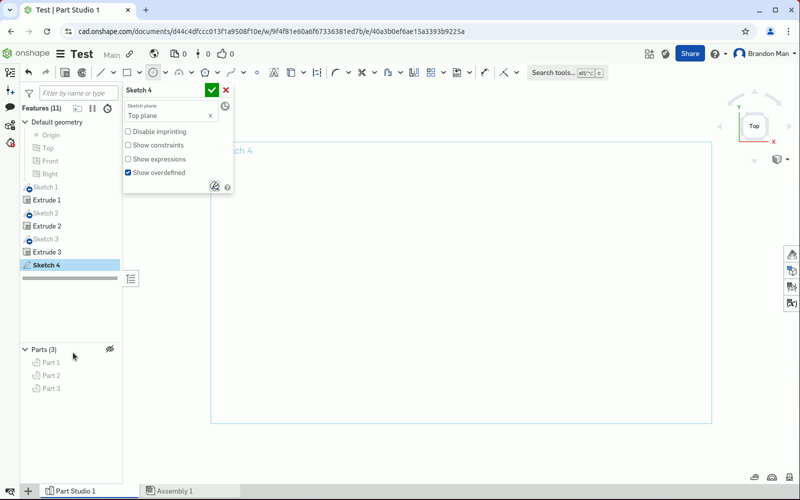
key_down(shift)
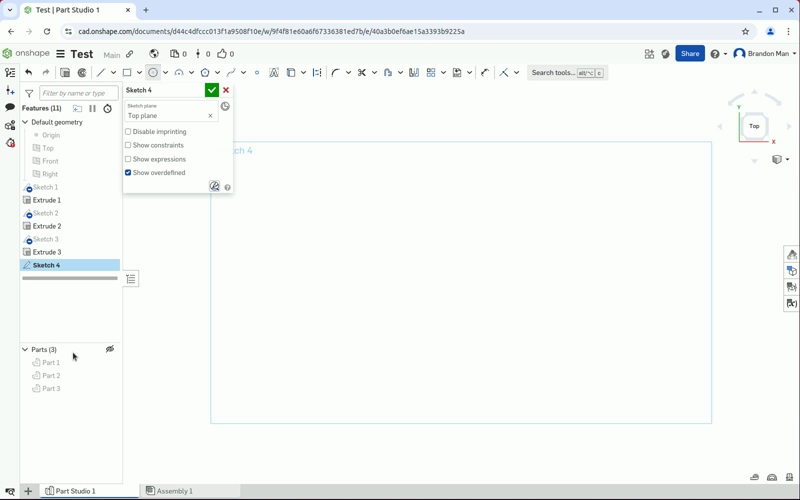
mouse_move(461, 282)
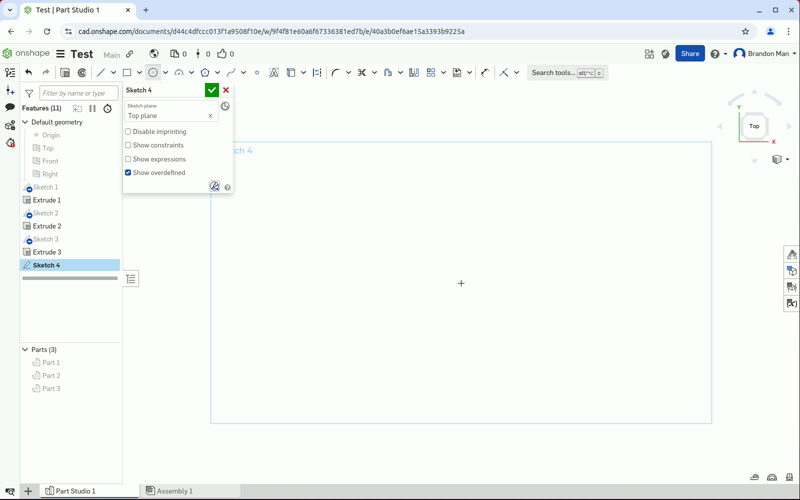
click(461, 282)
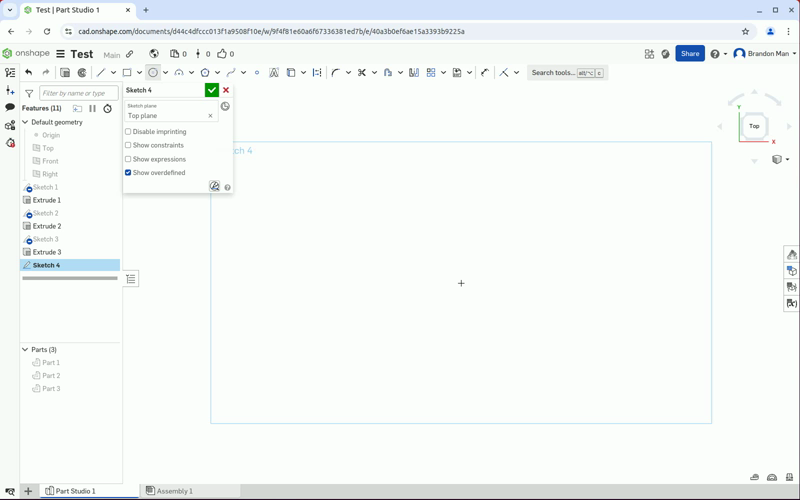
key_up(shift)
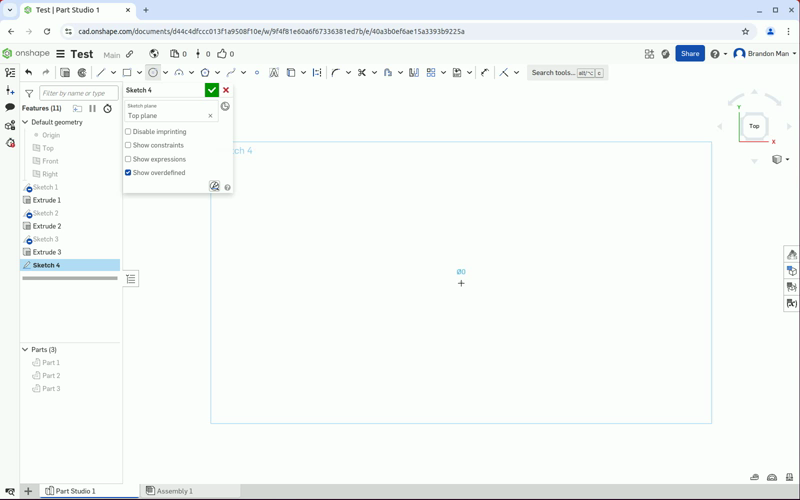
mouse_move(468, 282)
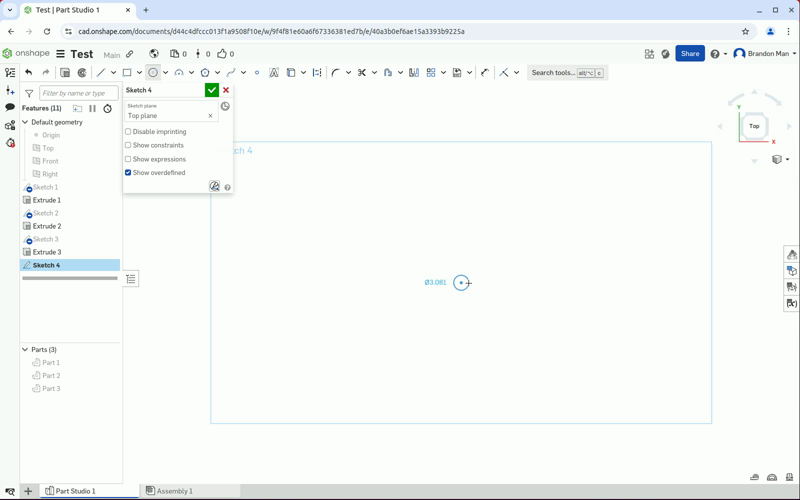
click(468, 282)
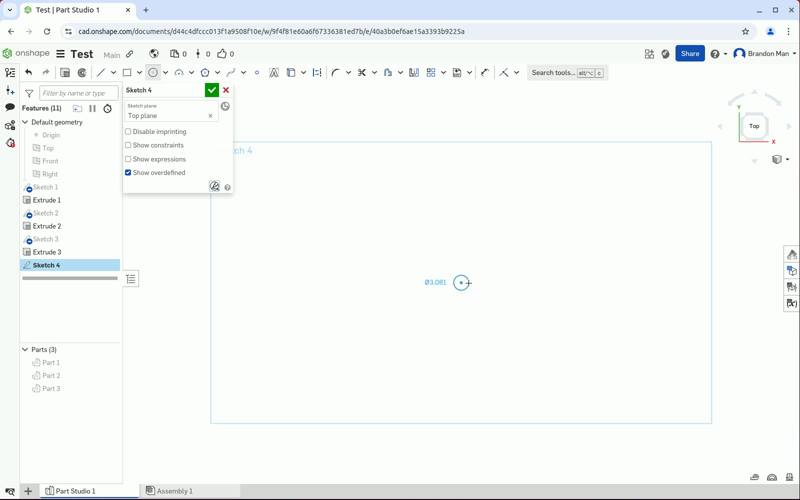
key(esc)
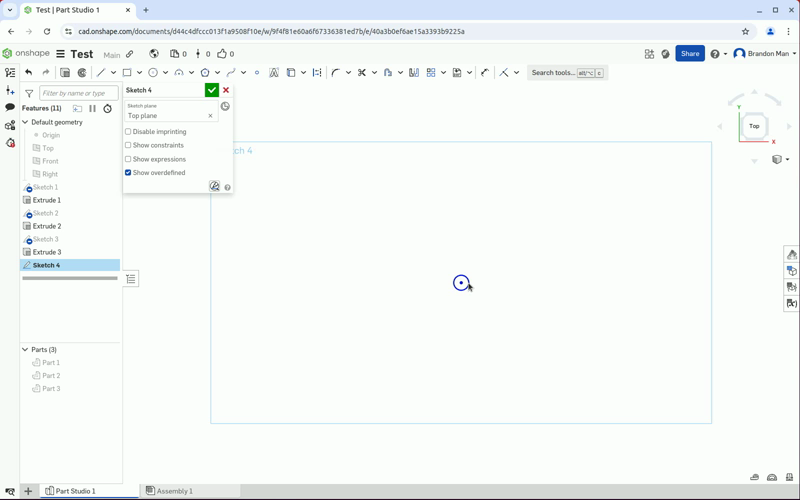
mouse_move(460, 281)
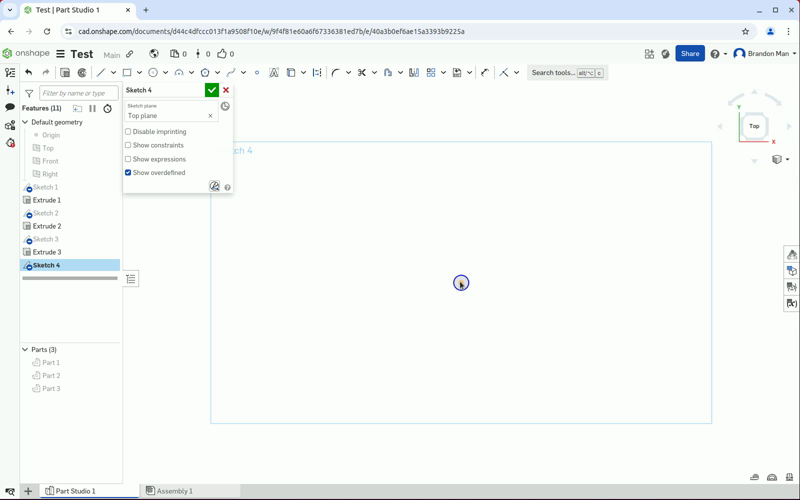
scroll(6)
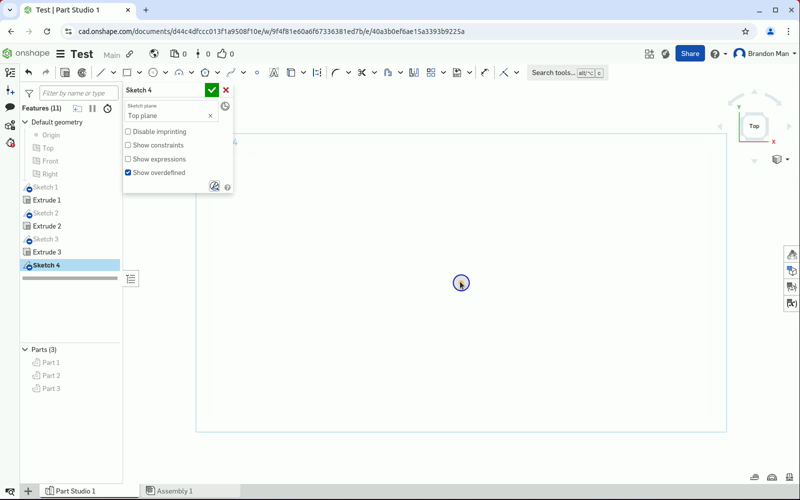
scroll(6)
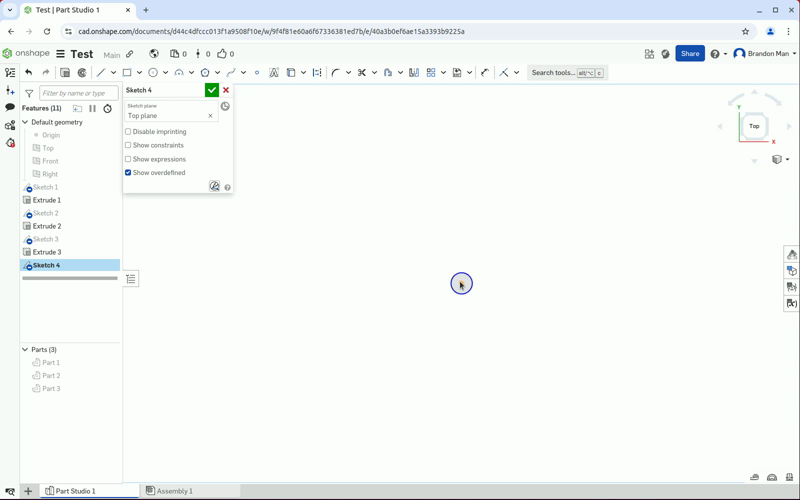
scroll(6)
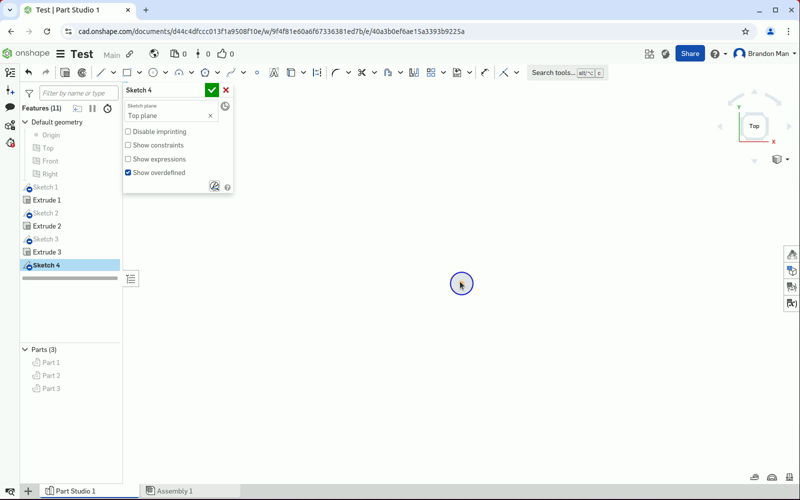
scroll(6)
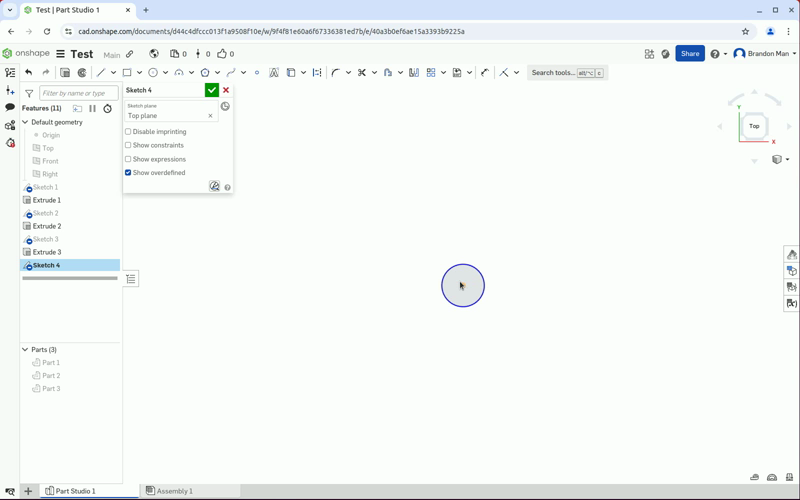
scroll(6)
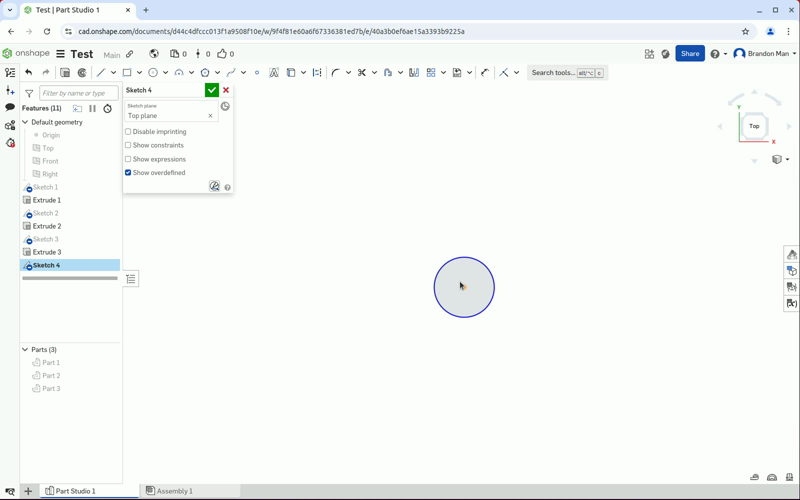
scroll(6)
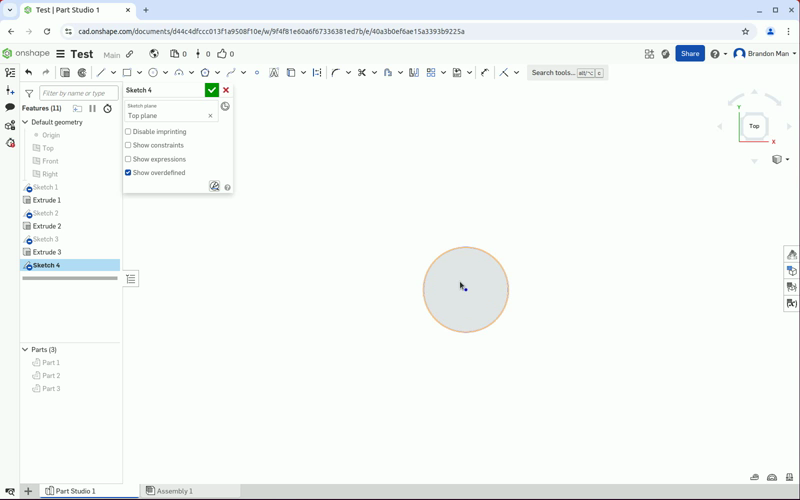
scroll(6)
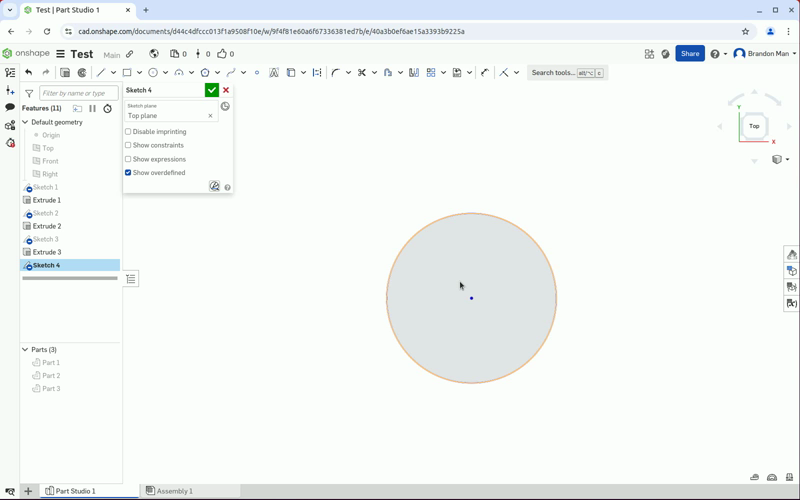
click(460, 281)
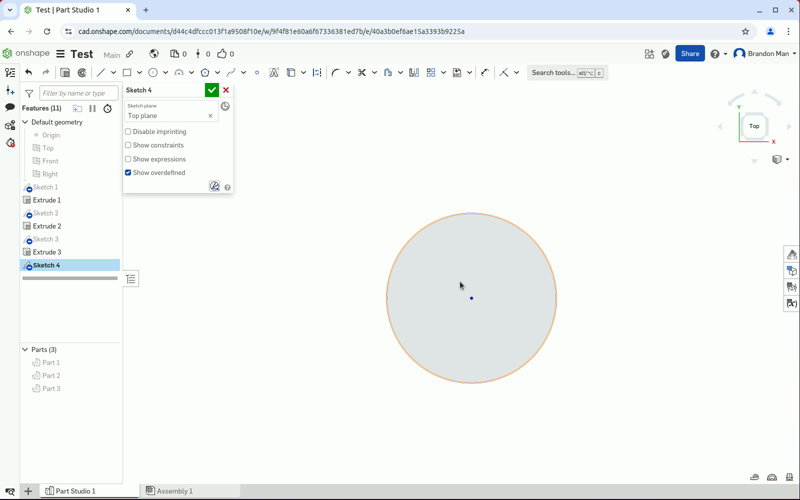
scroll(-6)
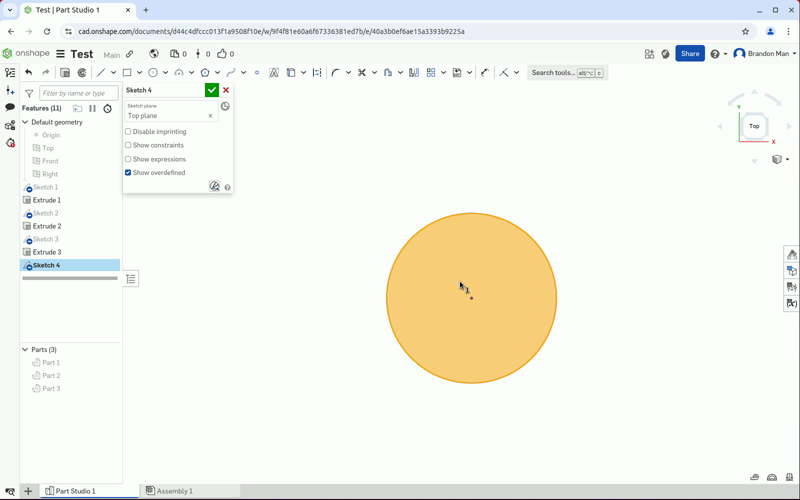
scroll(-6)
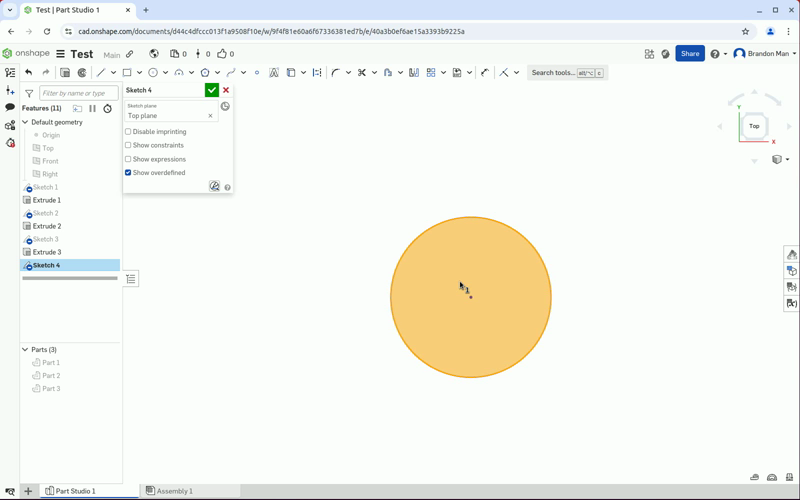
scroll(-6)
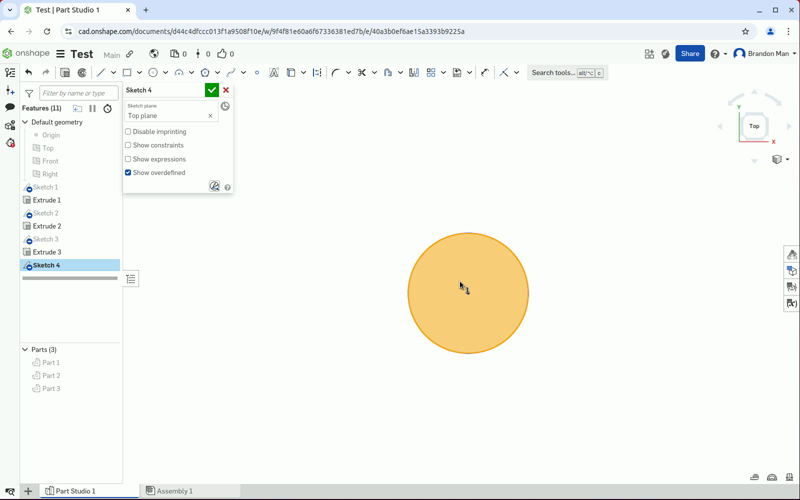
scroll(-6)
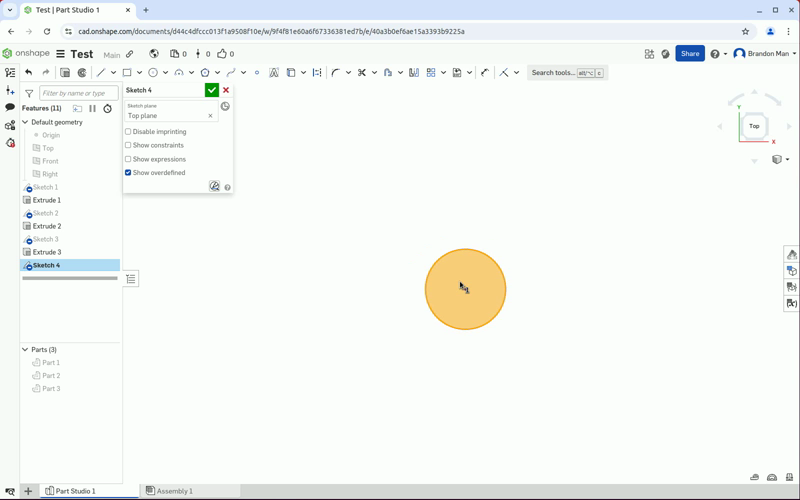
scroll(-6)
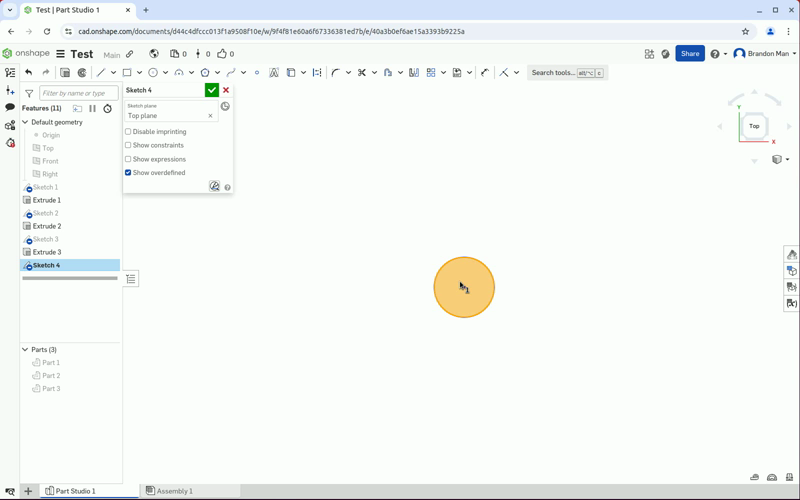
scroll(-6)
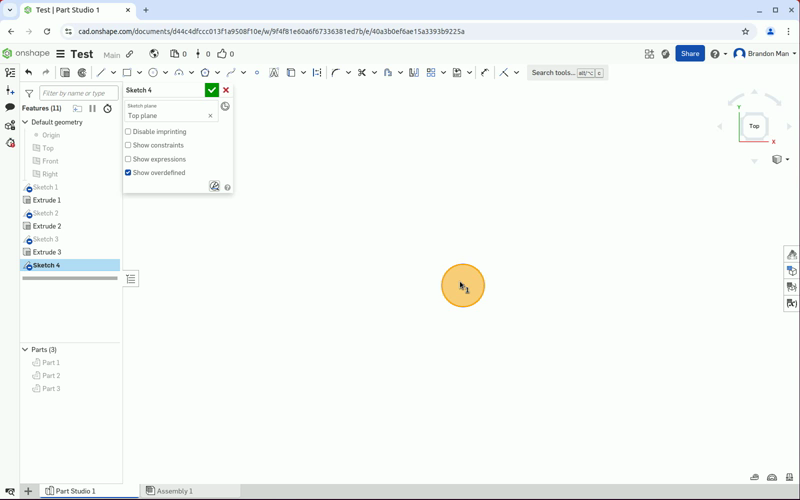
scroll(-6)
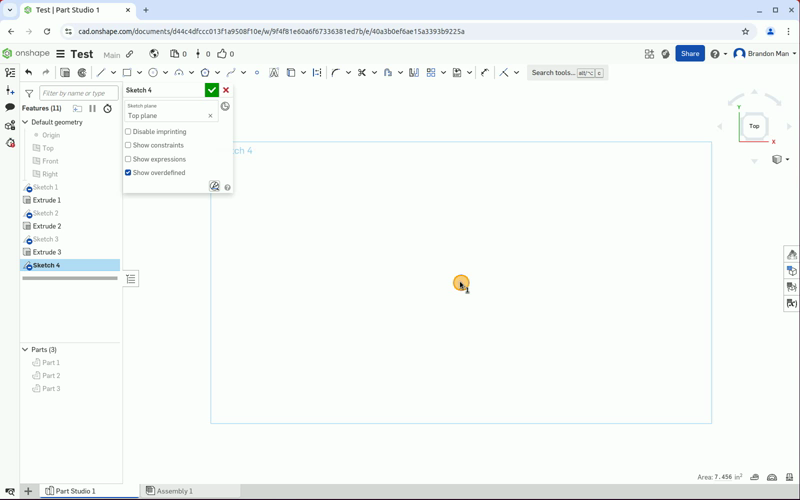
mouse_move(73, 352)
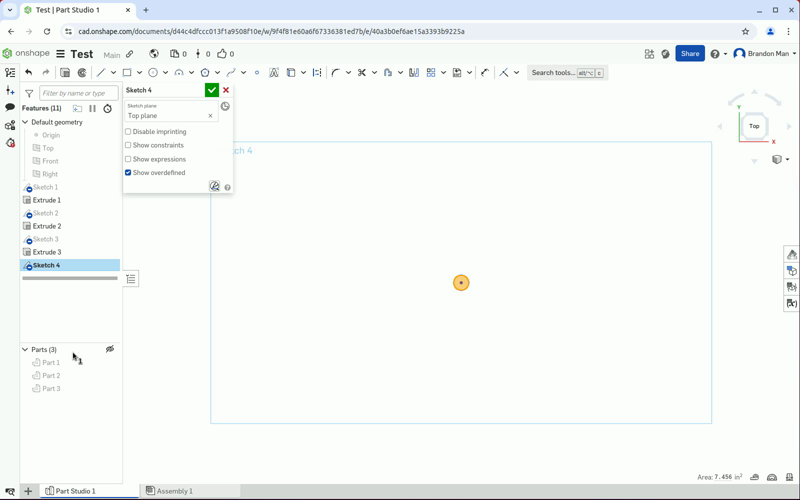
key(shift+y)
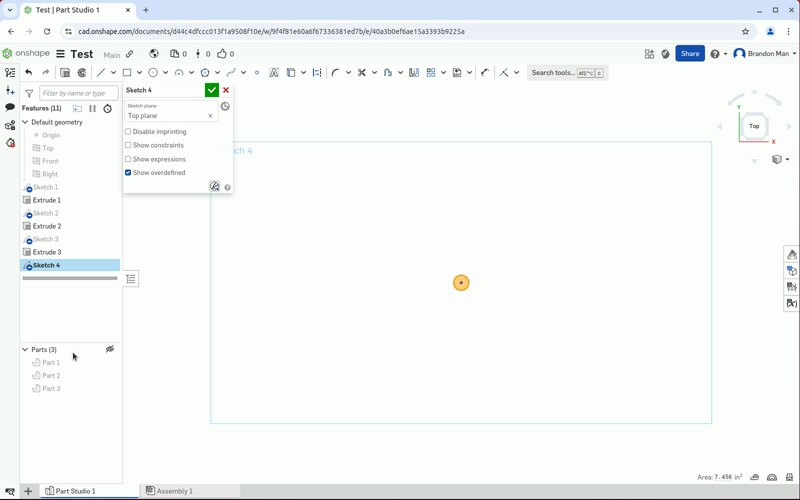
key(shift+e)
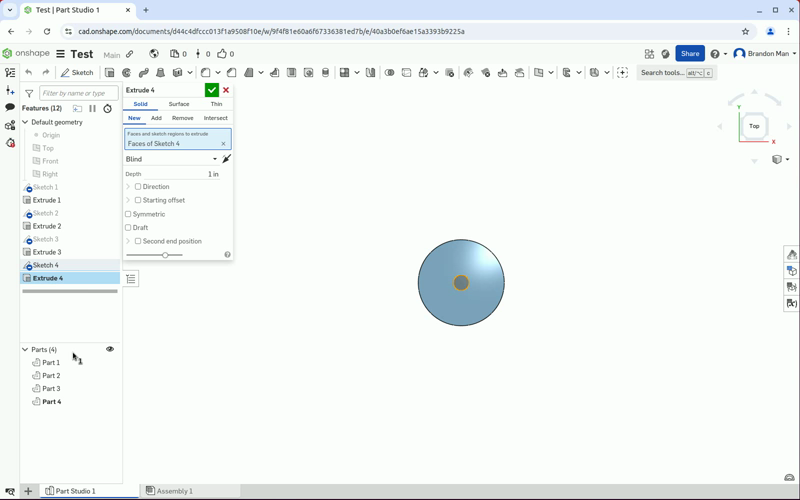
mouse_move(143, 106)
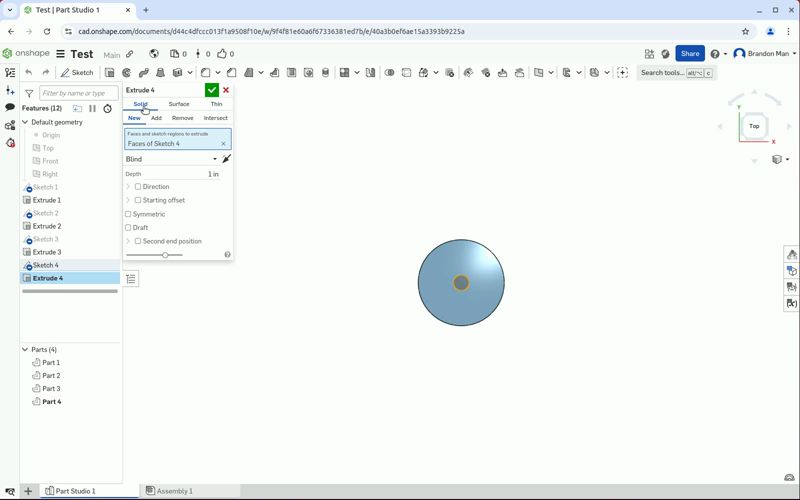
click(143, 106)
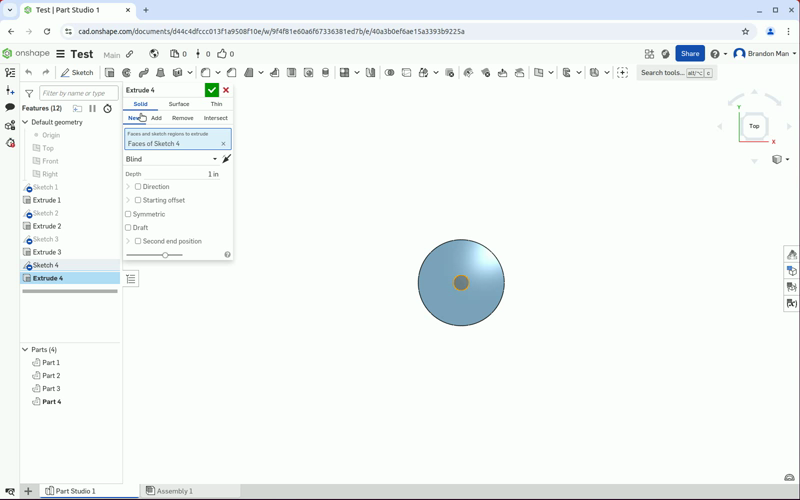
mouse_move(137, 120)
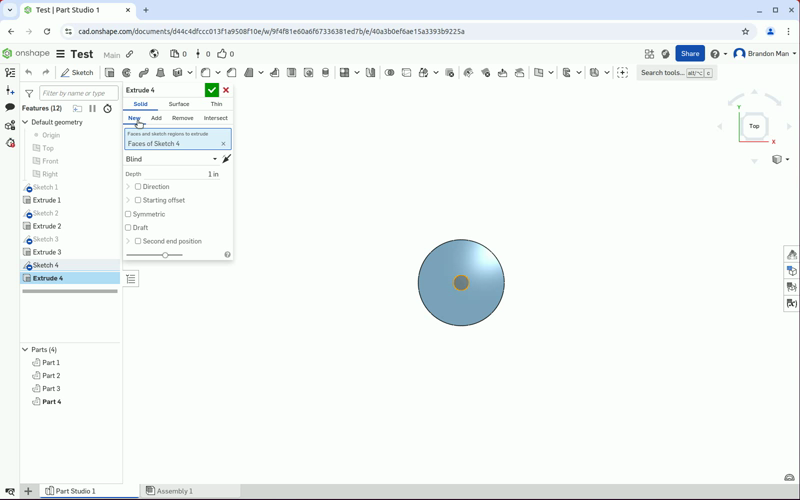
click(137, 120)
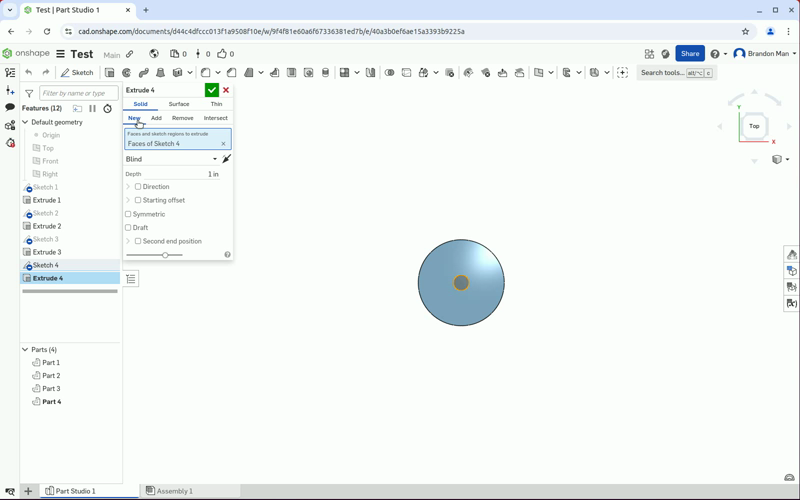
key(tab, 4)
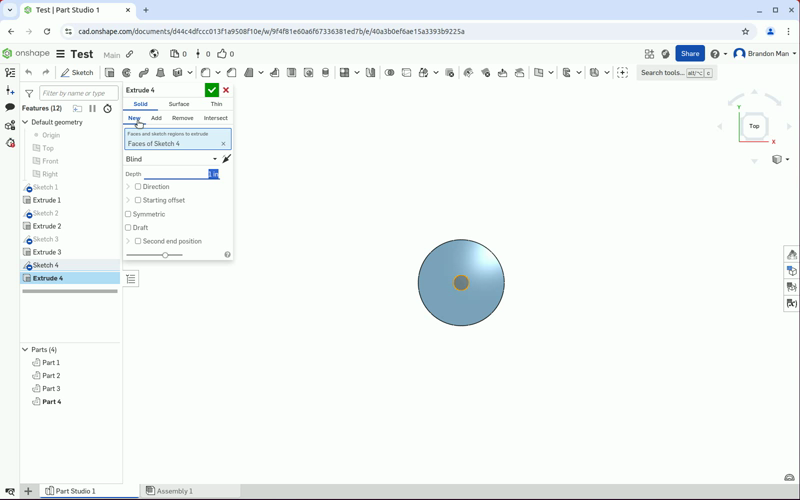
text(-12.517)
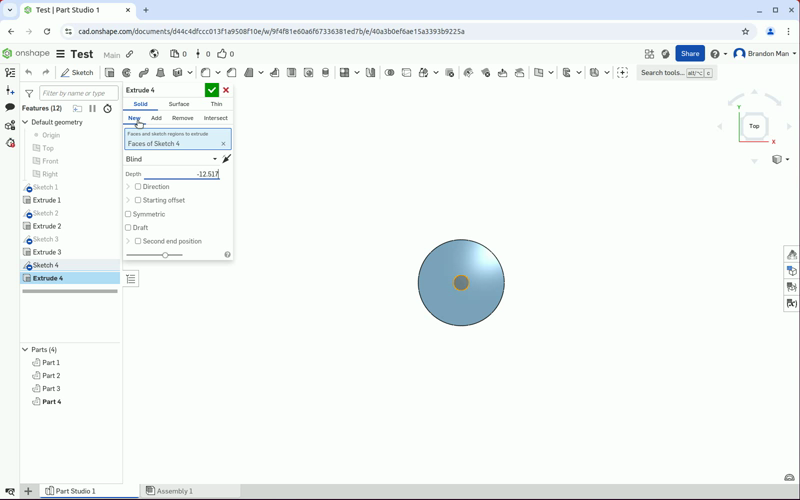
key(enter)
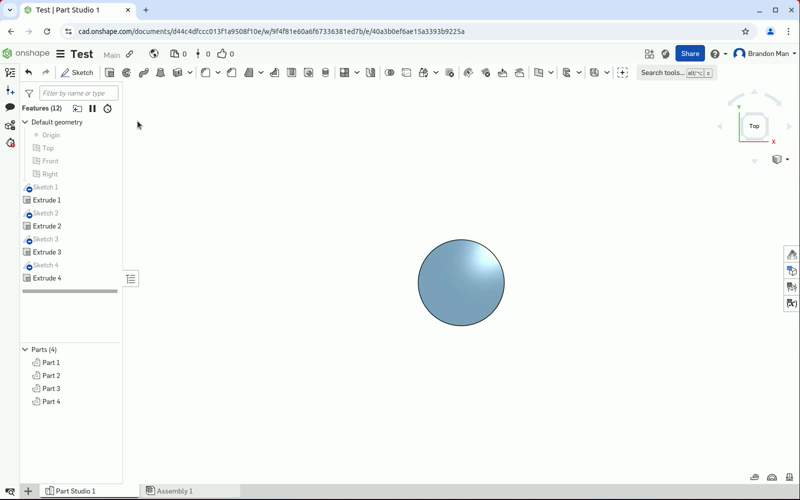
key(shift+h)
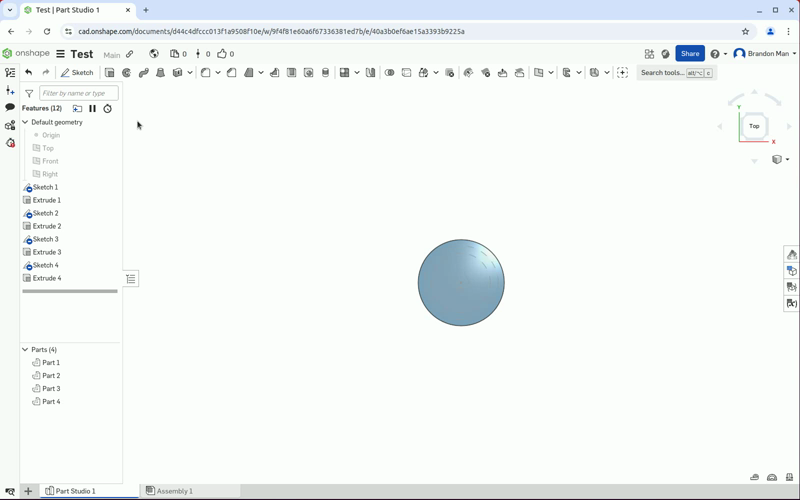
key(shift+h)
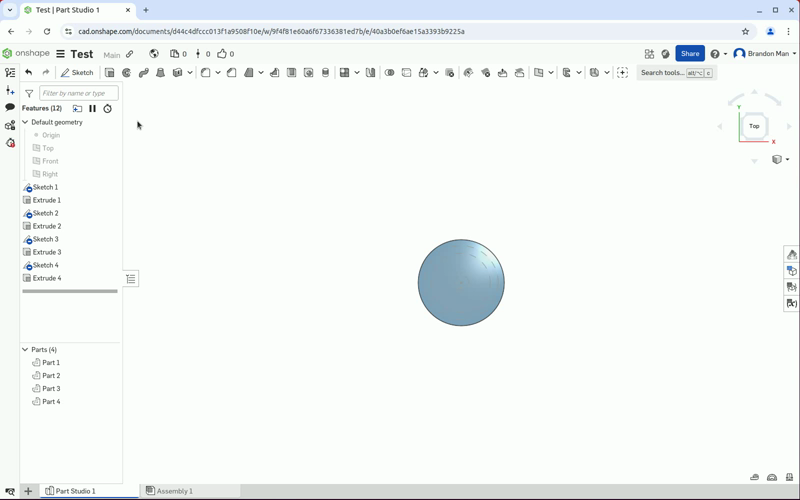
key(shift+7)
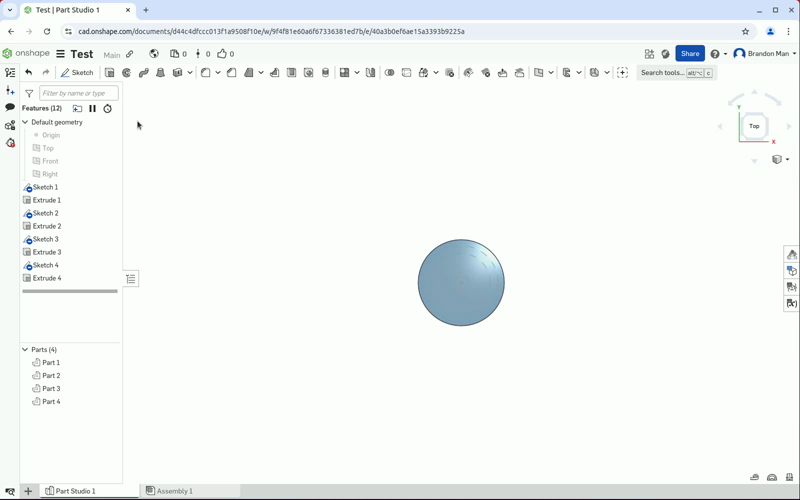
key(up, 3)
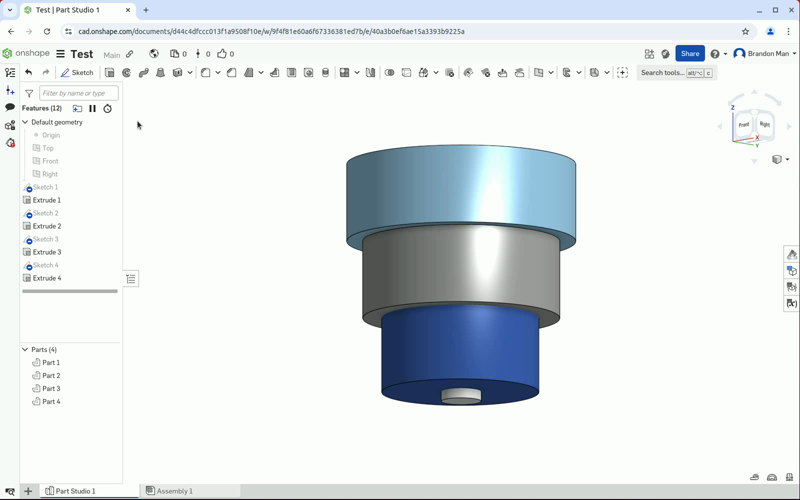
key(left, 3)
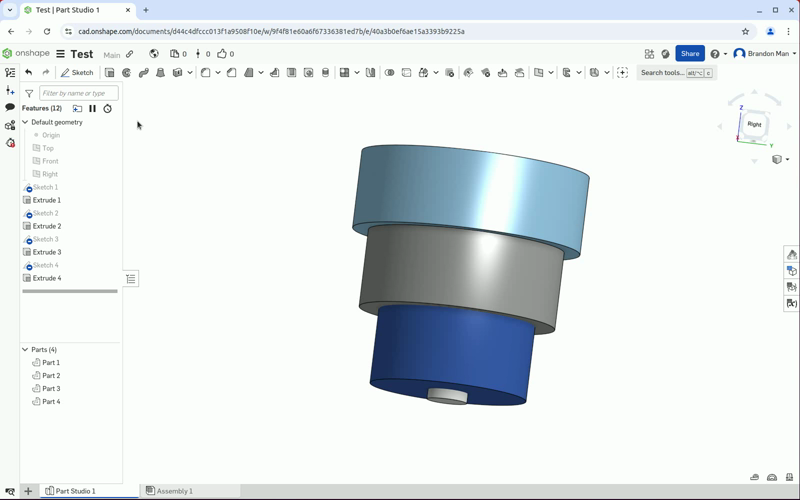
key(right, 3)
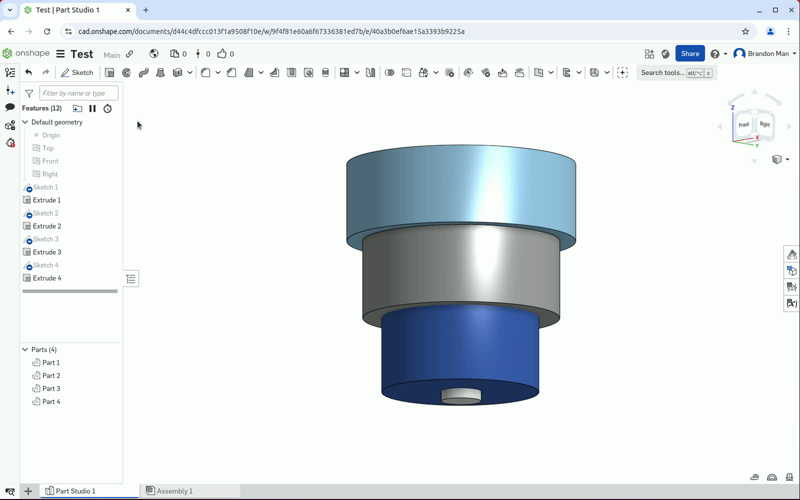
key(down, 3)
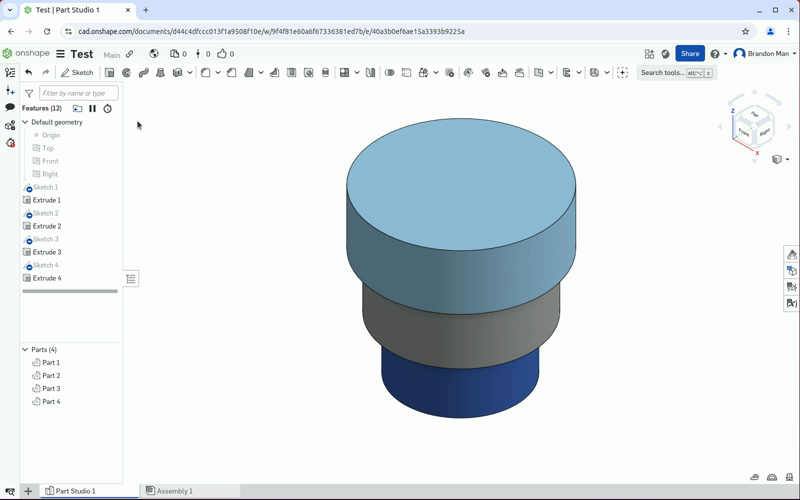
mouse_move(73, 189)
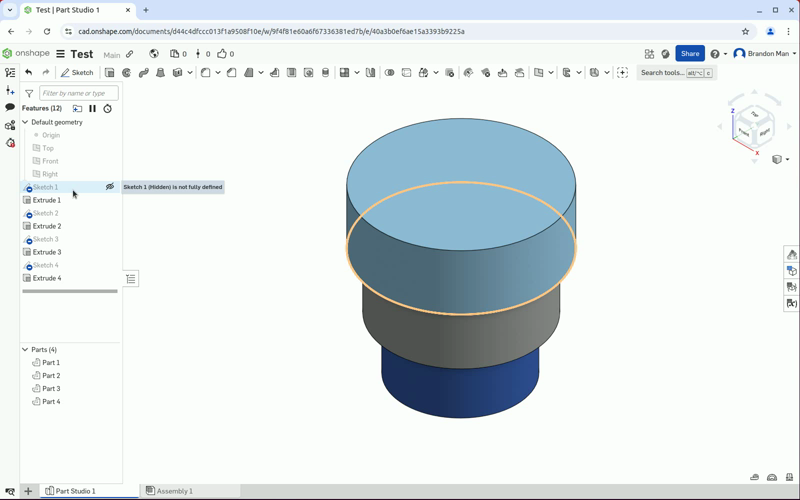
click(73, 189)